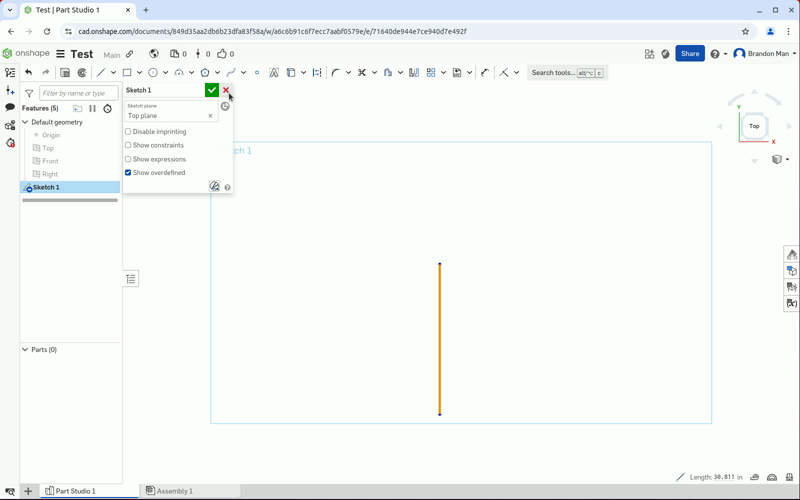
key(shift+h)
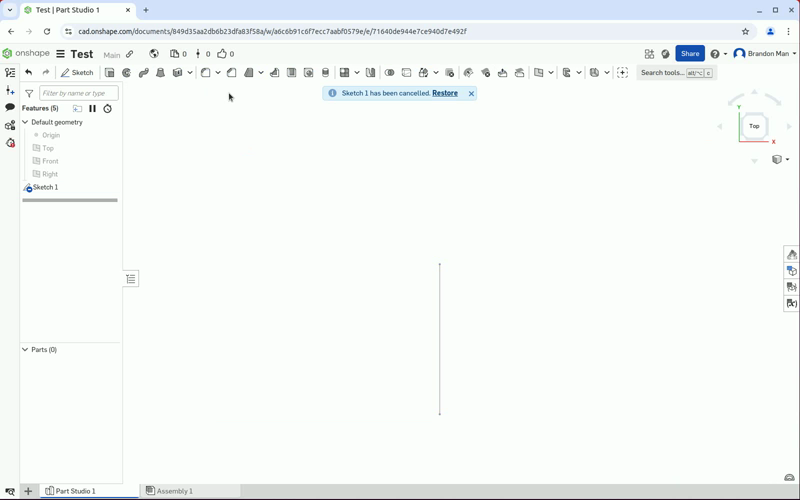
key(shift+s)
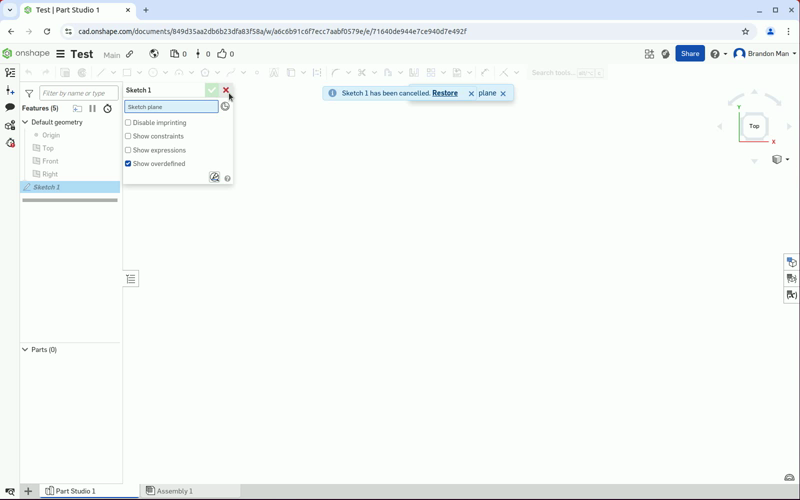
mouse_move(73, 150)
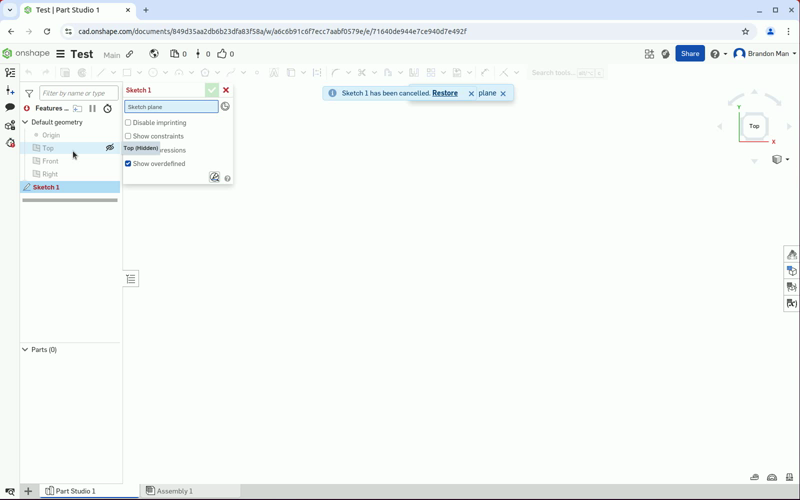
click(73, 150)
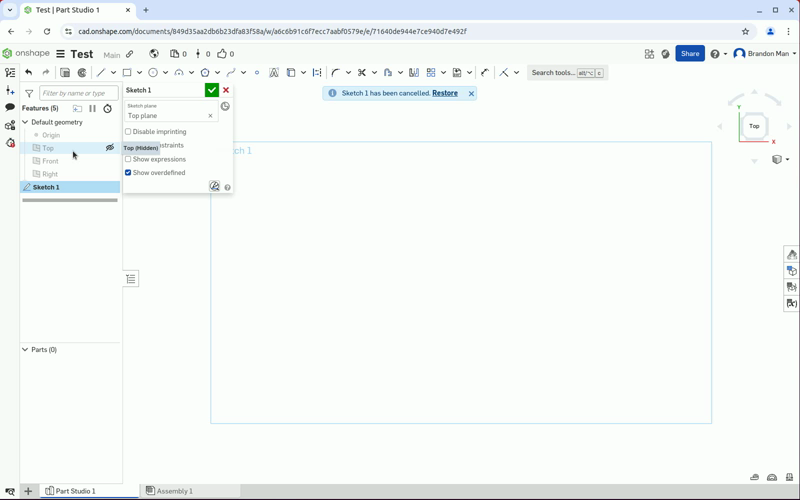
mouse_move(73, 352)
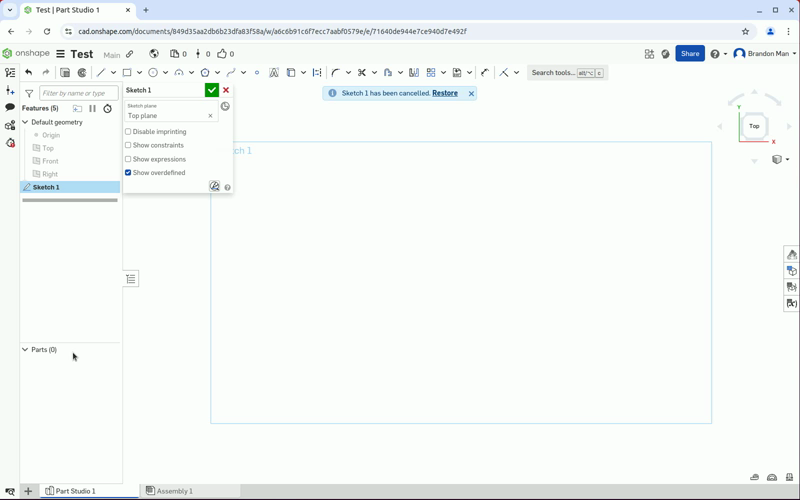
key(y)
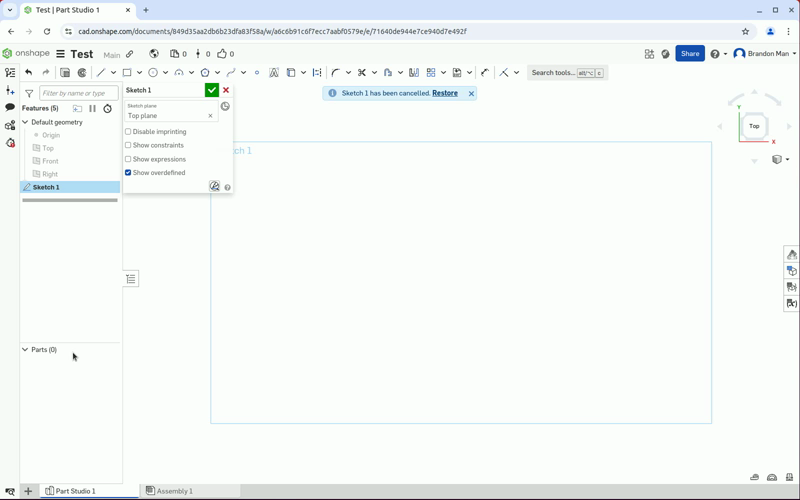
key(l)
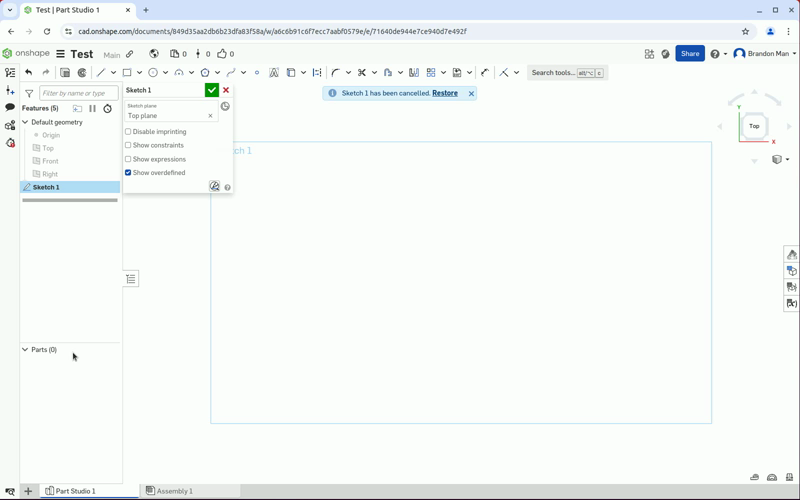
key_down(shift)
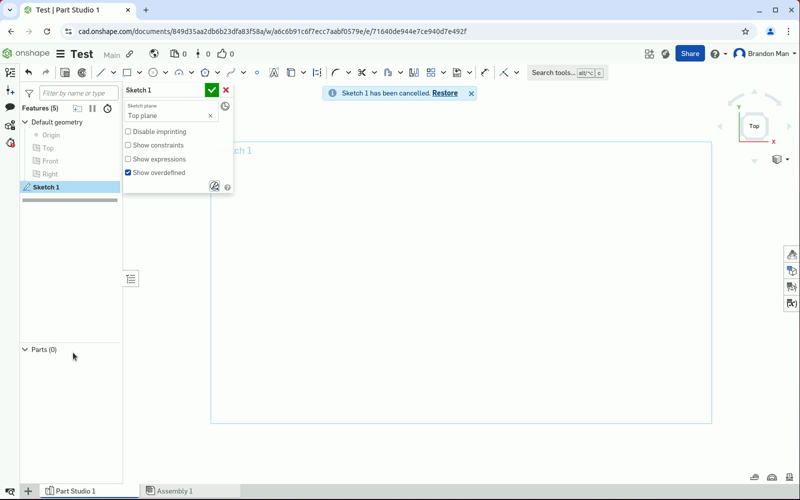
mouse_move(348, 308)
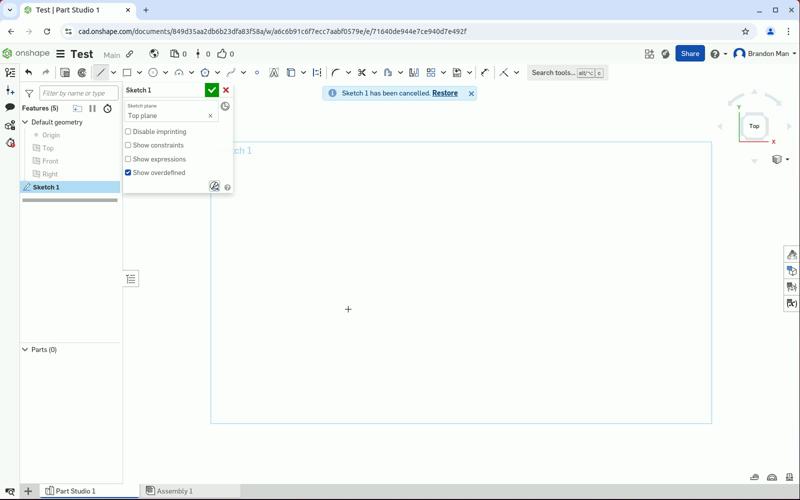
click(348, 308)
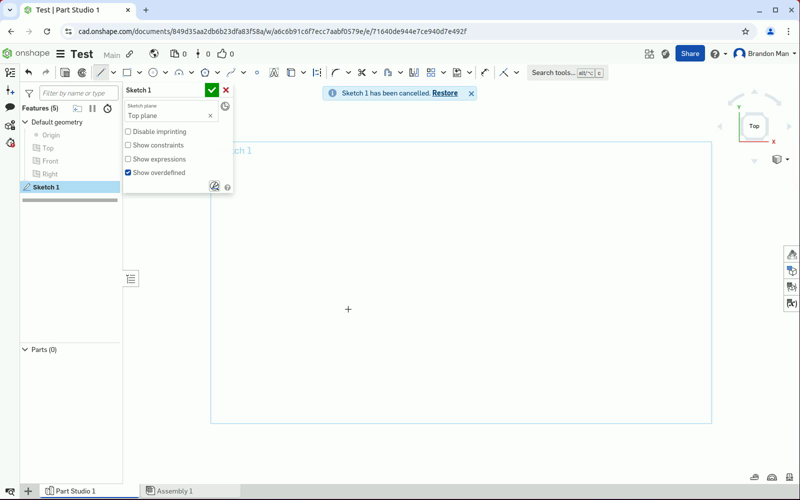
key_up(shift)
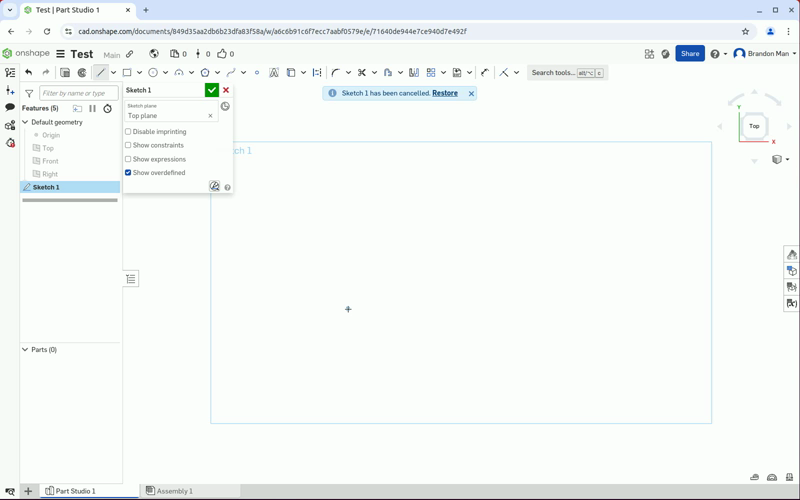
key_down(shift)
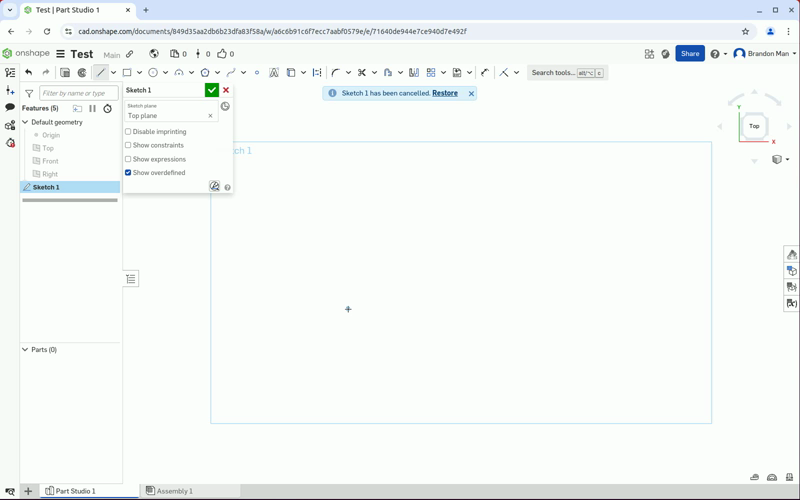
mouse_move(529, 308)
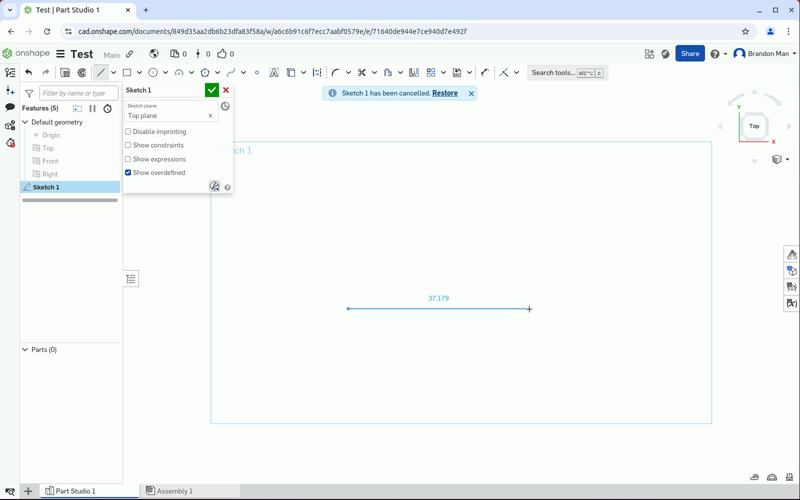
click(529, 308)
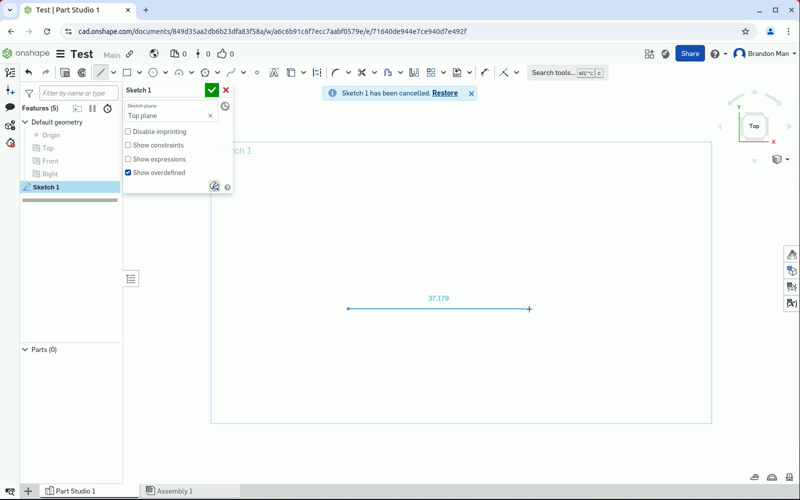
key_up(shift)
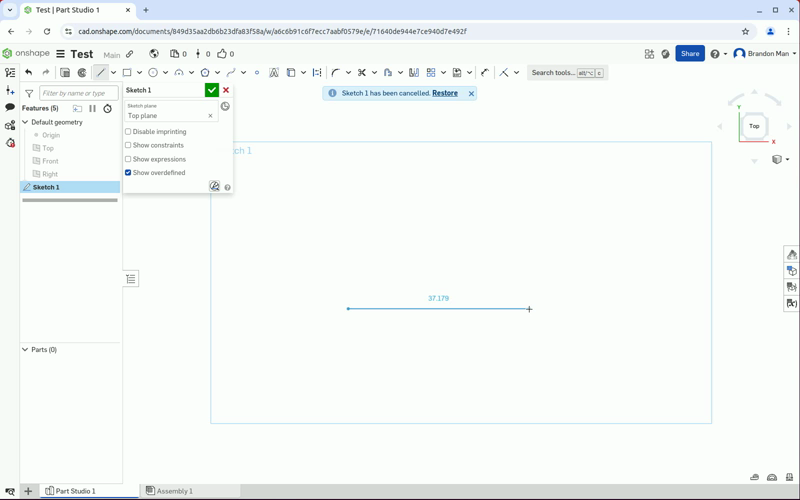
key_down(shift)
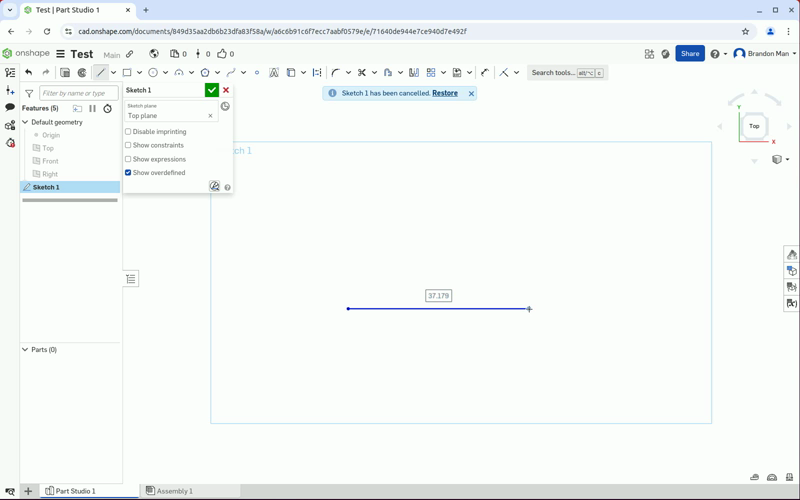
mouse_move(529, 179)
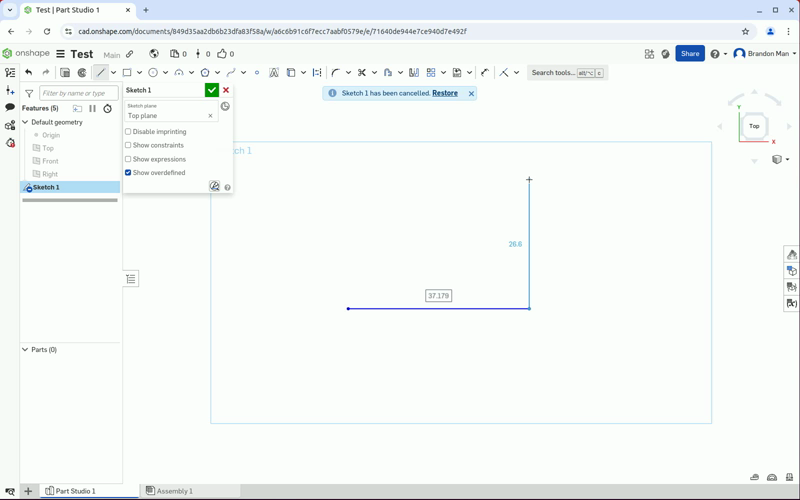
click(529, 179)
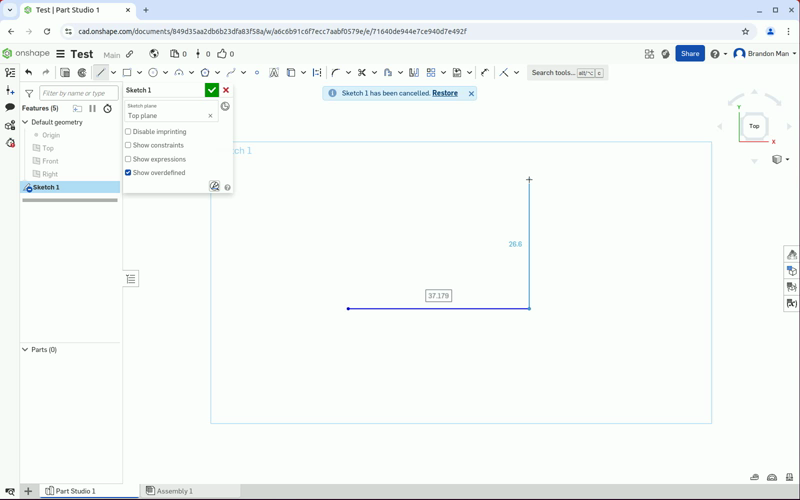
key_up(shift)
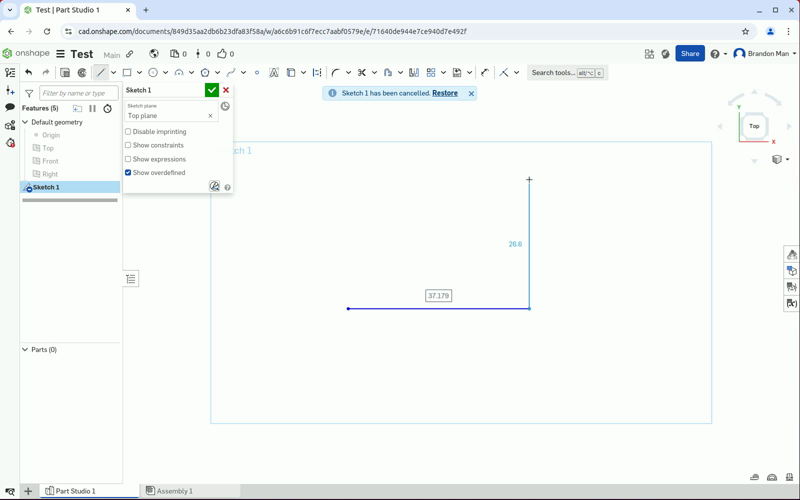
key_down(shift)
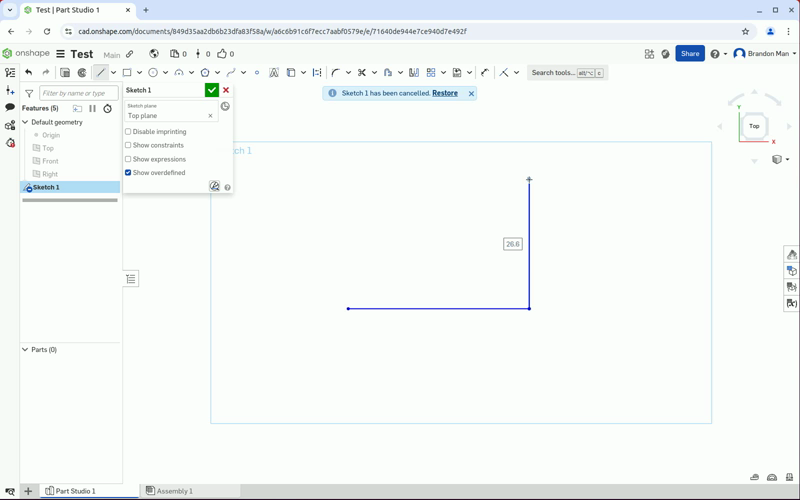
mouse_move(559, 179)
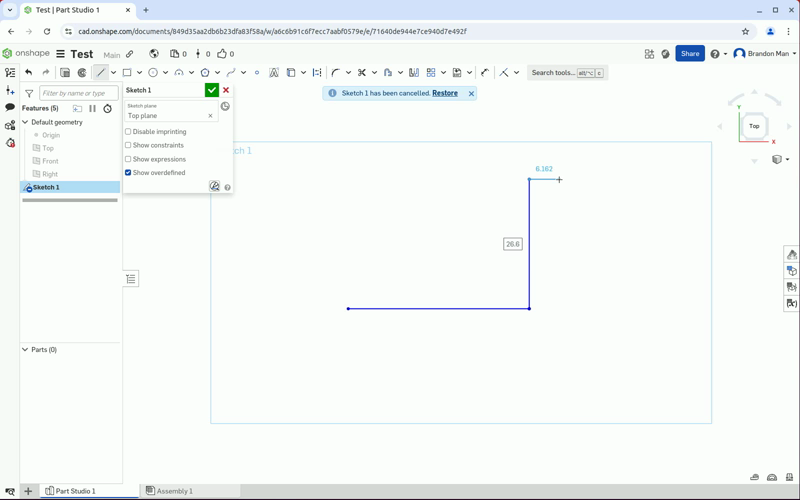
mouse_move(502, 179)
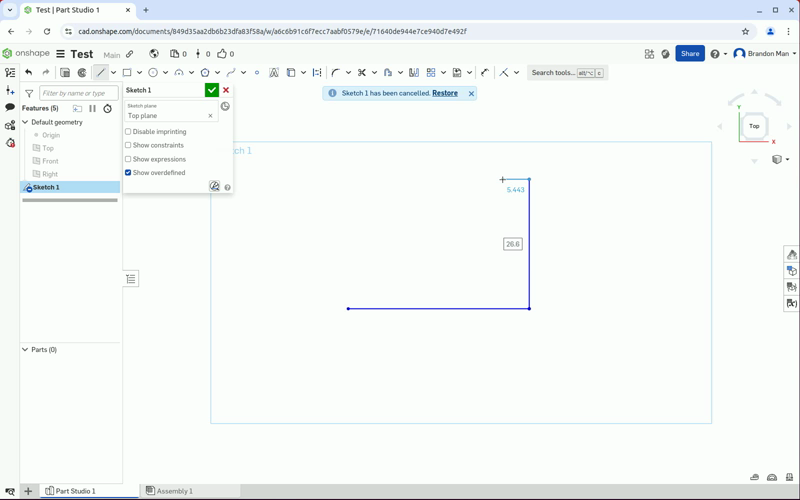
click(502, 179)
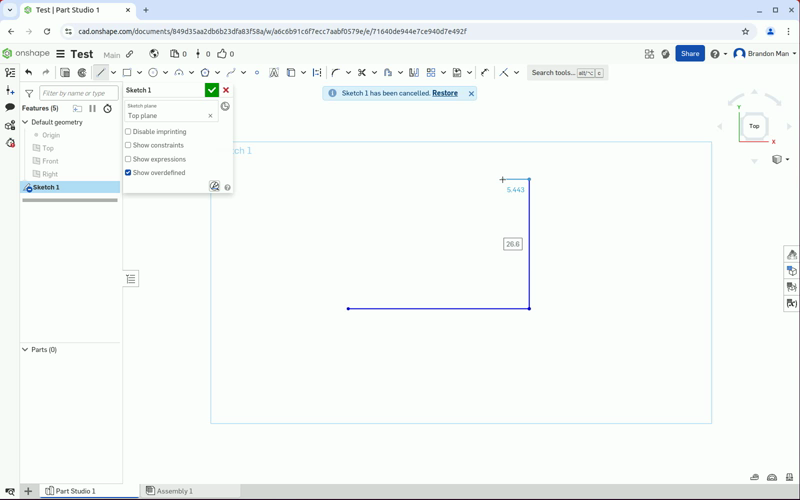
key_up(shift)
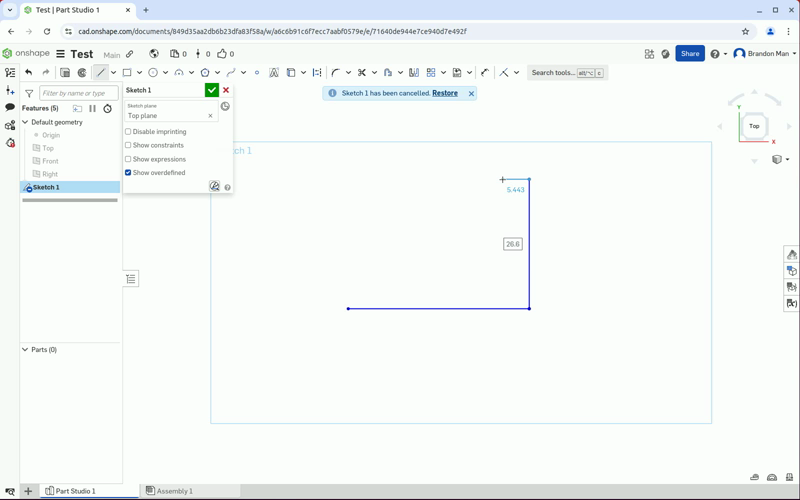
key_down(shift)
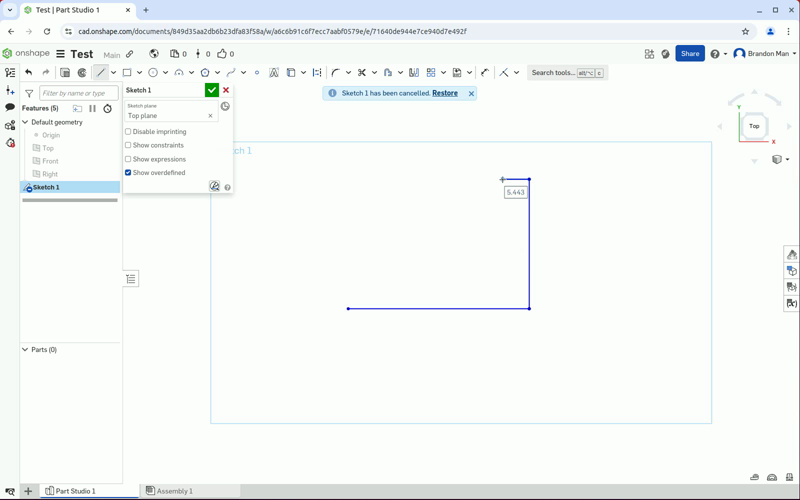
mouse_move(502, 282)
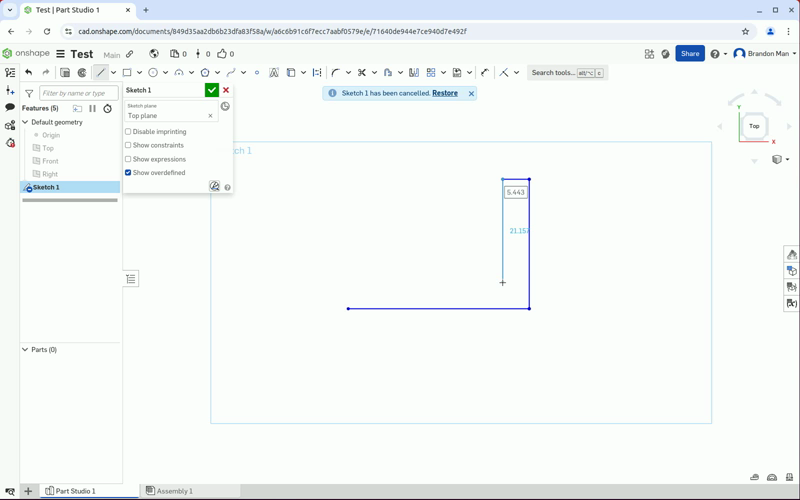
click(502, 282)
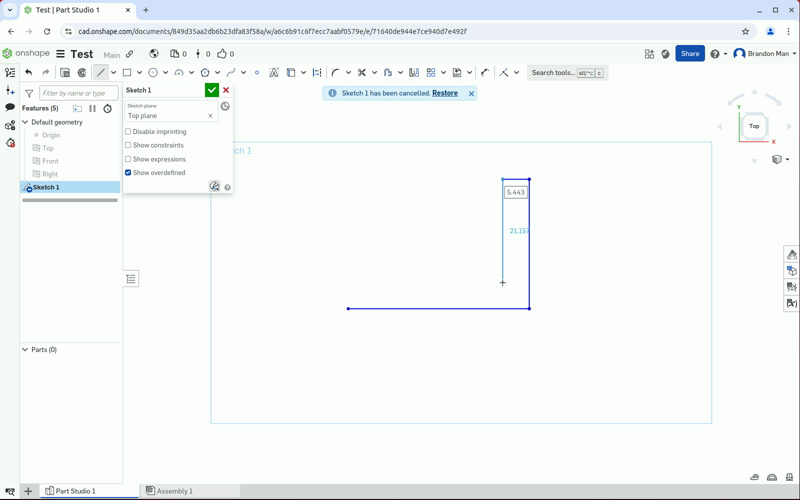
key_up(shift)
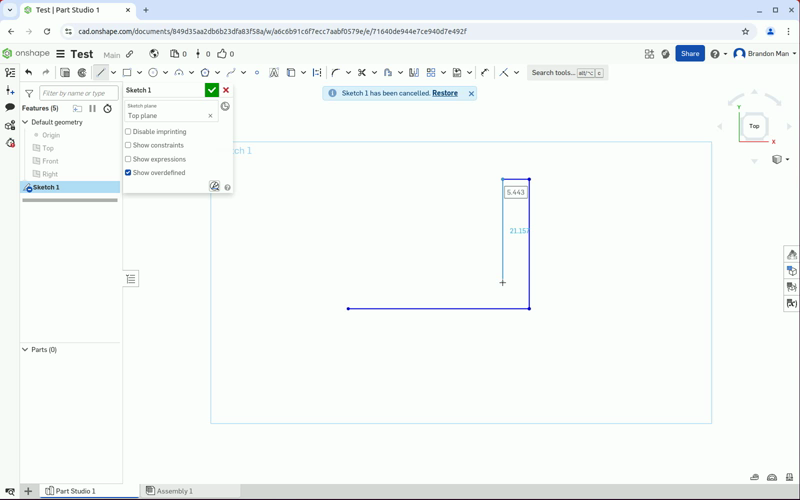
key_down(shift)
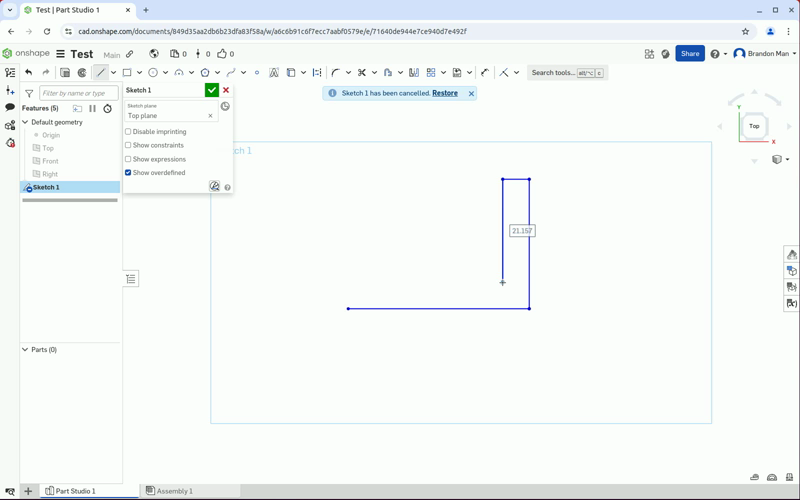
mouse_move(374, 282)
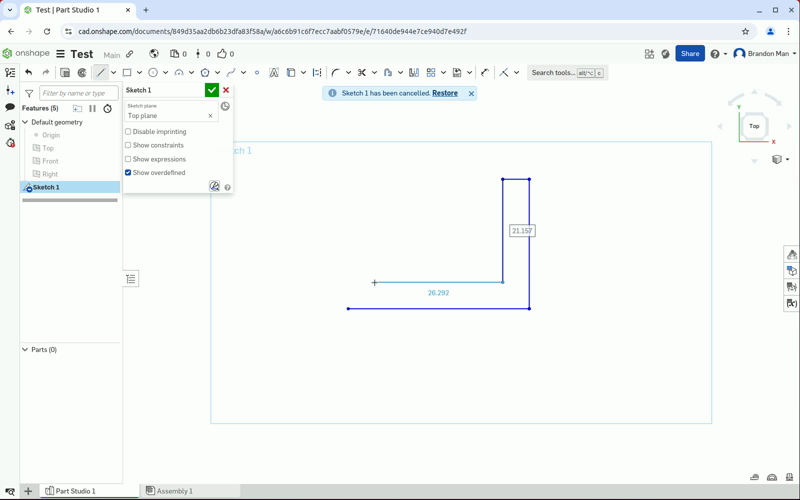
click(374, 282)
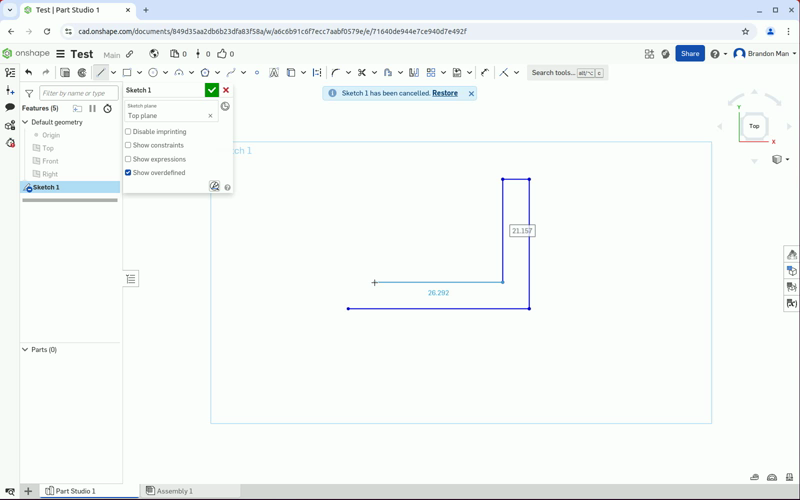
key_up(shift)
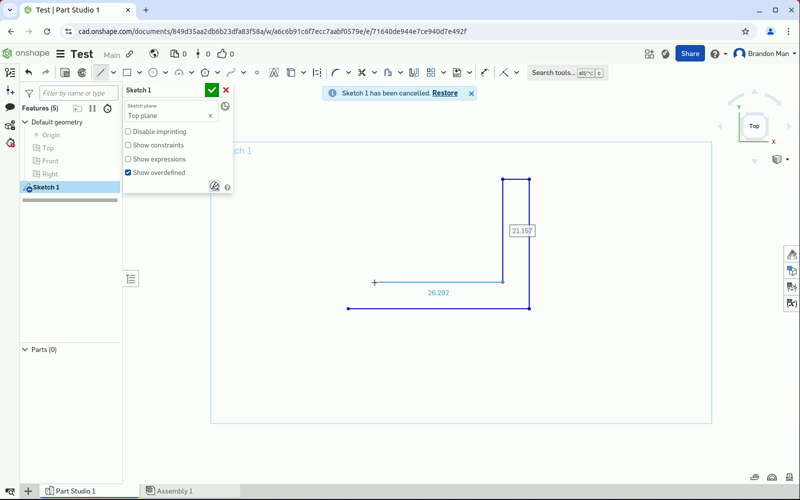
key_down(shift)
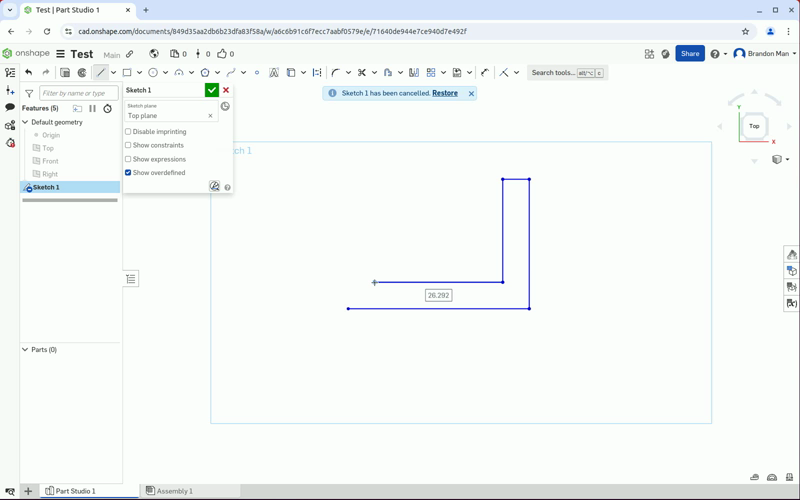
mouse_move(374, 179)
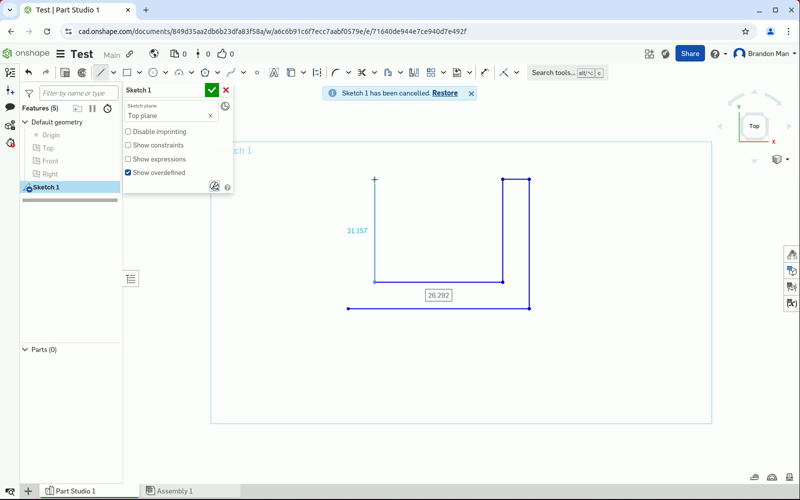
click(374, 179)
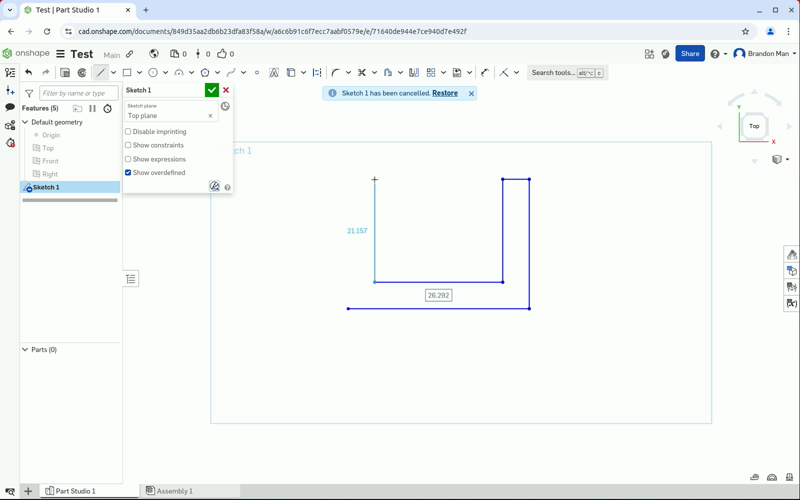
key_up(shift)
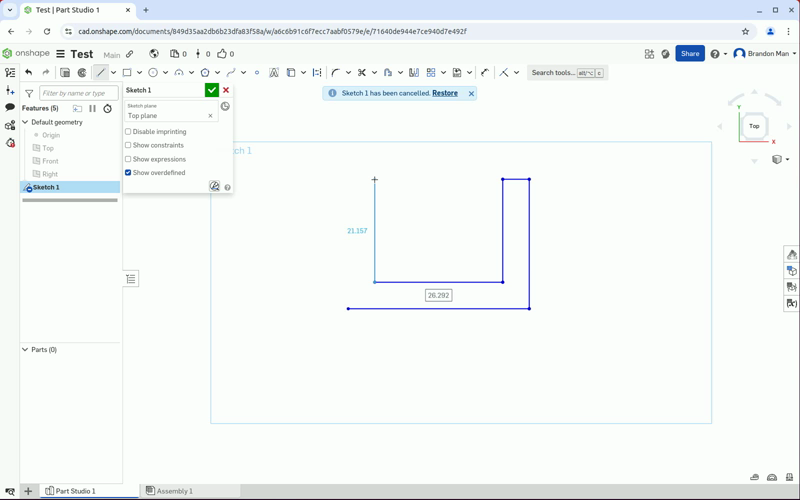
key_down(shift)
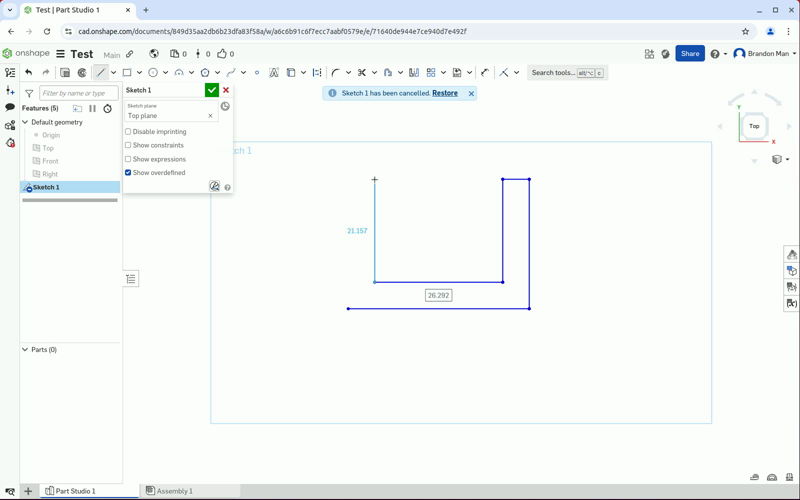
mouse_move(404, 179)
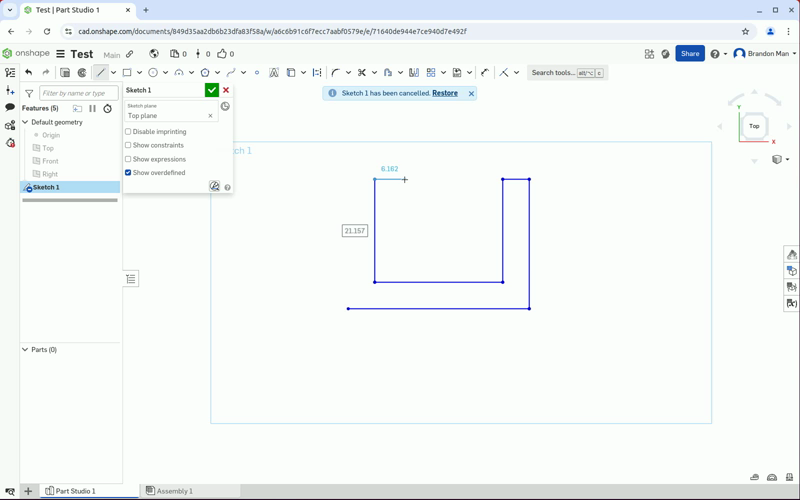
mouse_move(348, 179)
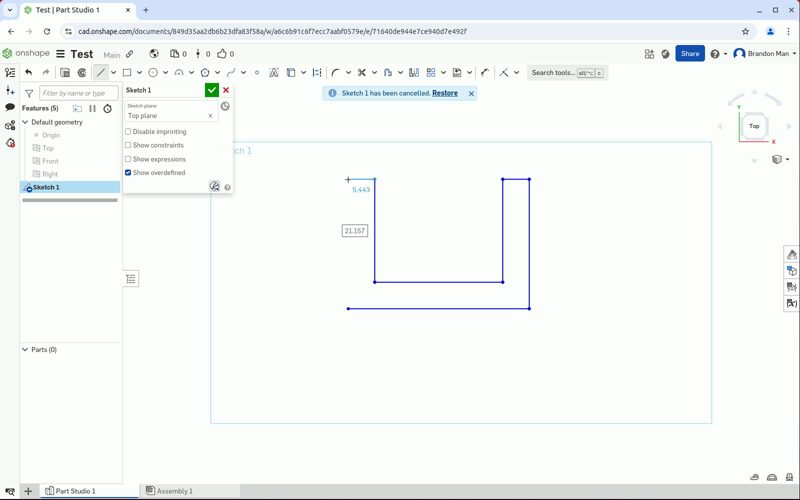
click(348, 179)
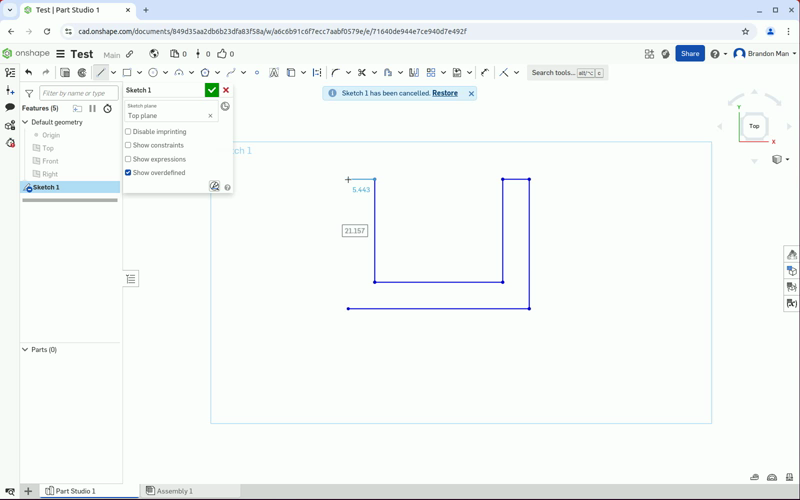
key_up(shift)
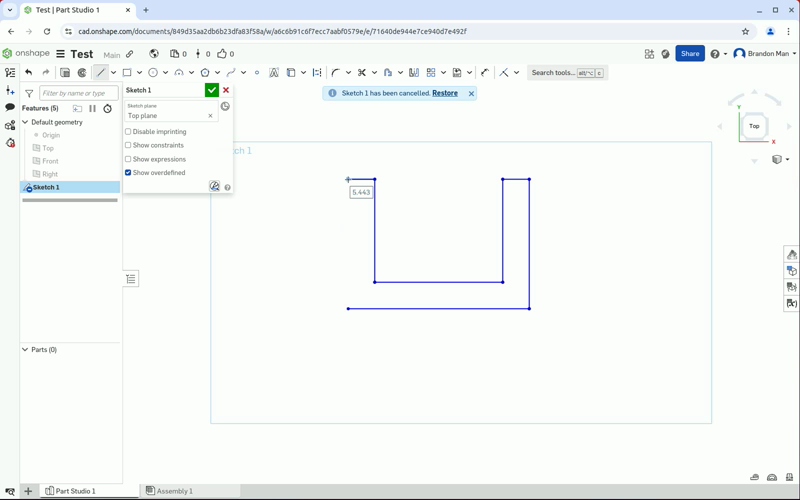
key_down(shift)
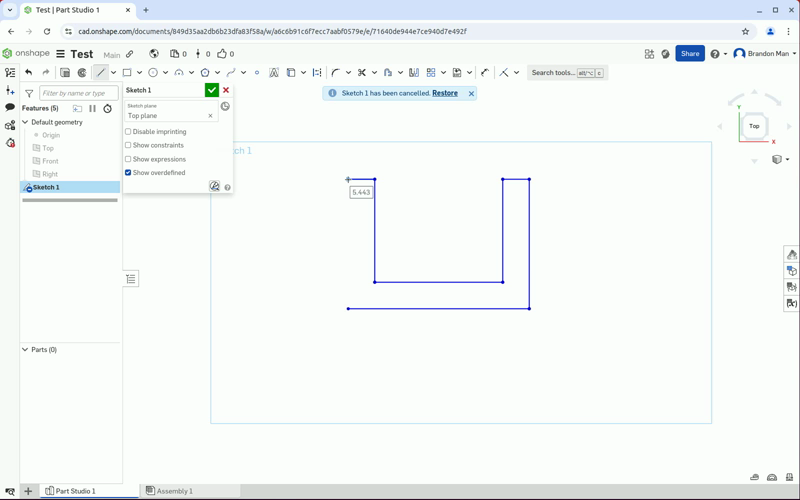
mouse_move(348, 308)
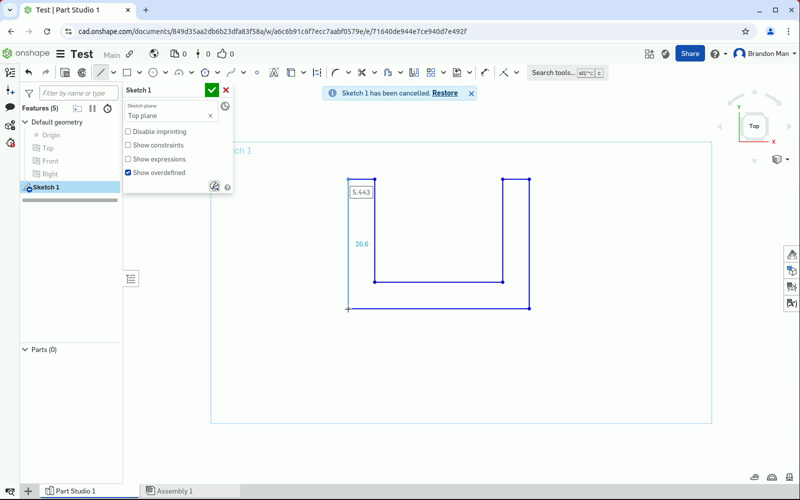
key_up(shift)
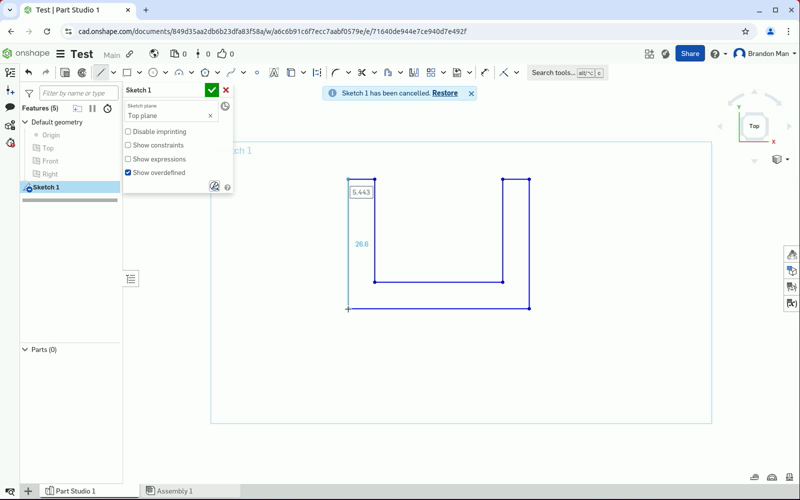
click(348, 308)
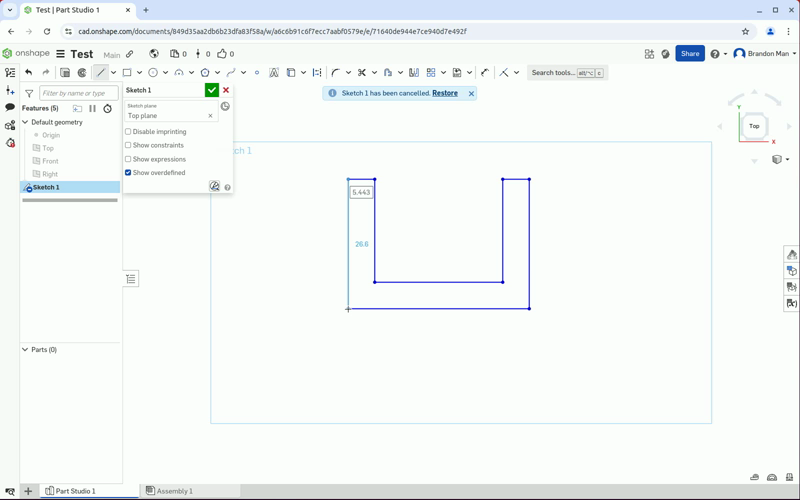
key(esc)
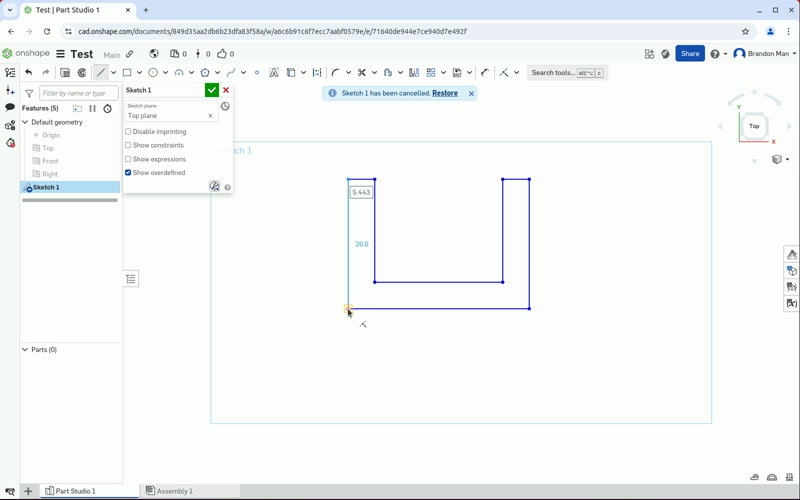
mouse_move(359, 285)
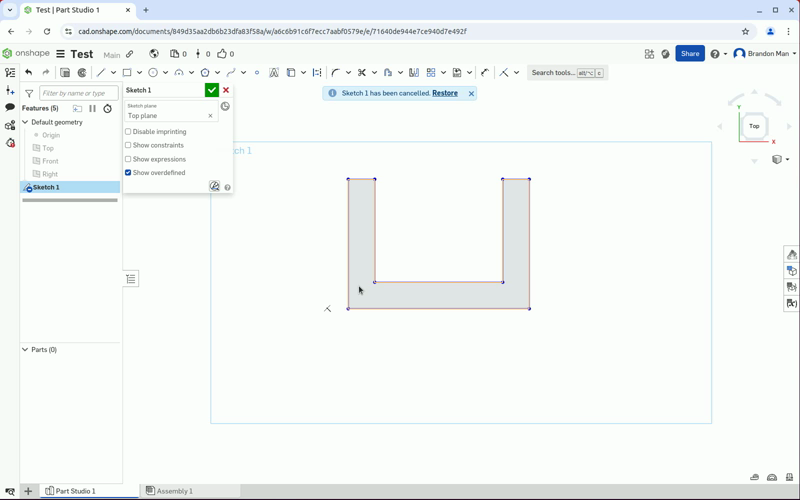
click(359, 285)
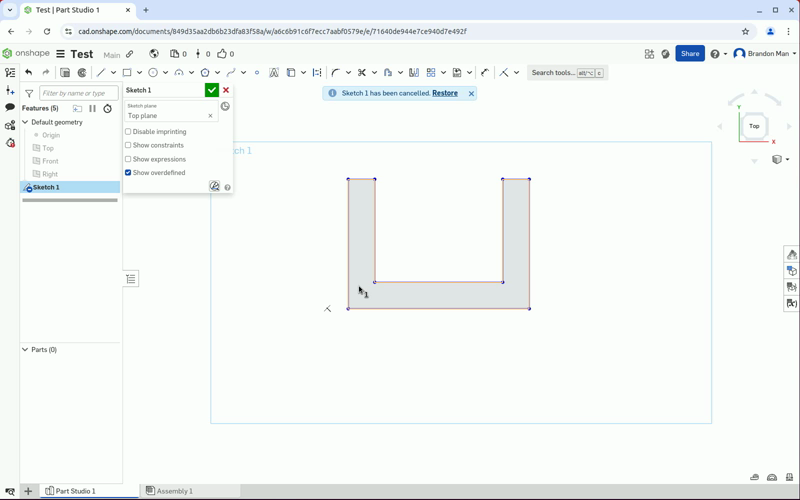
mouse_move(73, 352)
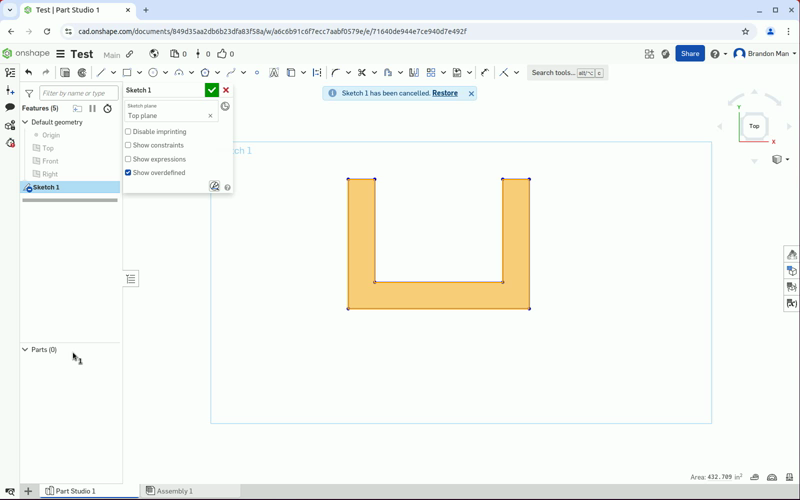
key(shift+y)
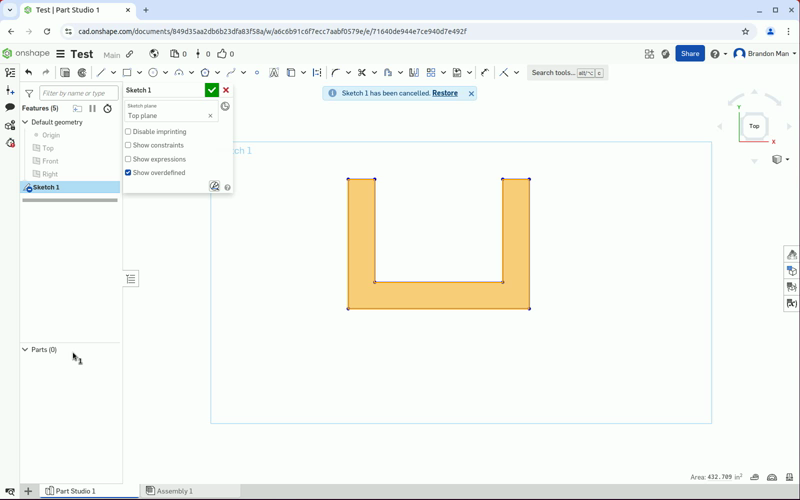
key(shift+e)
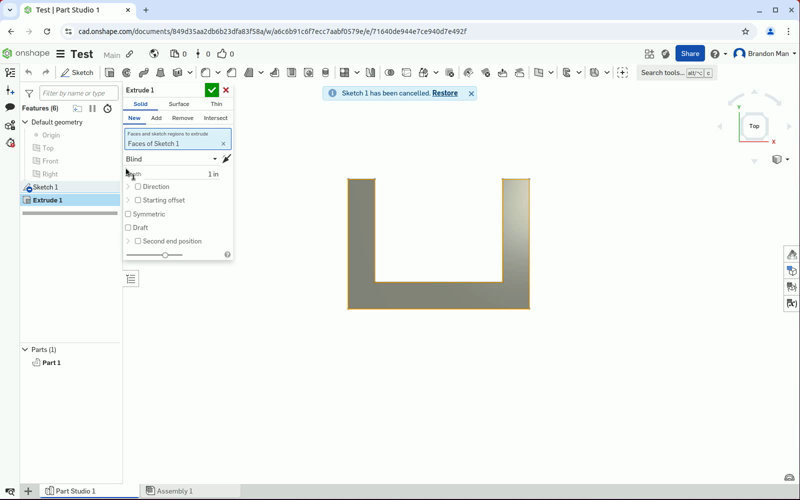
mouse_move(143, 106)
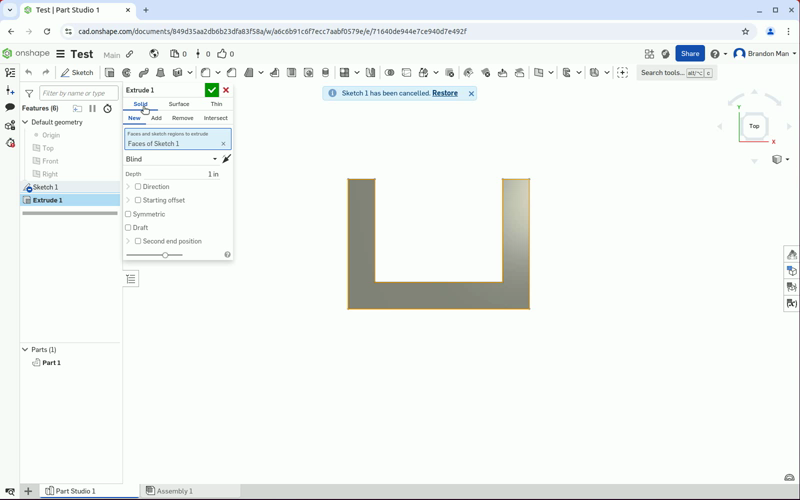
click(143, 106)
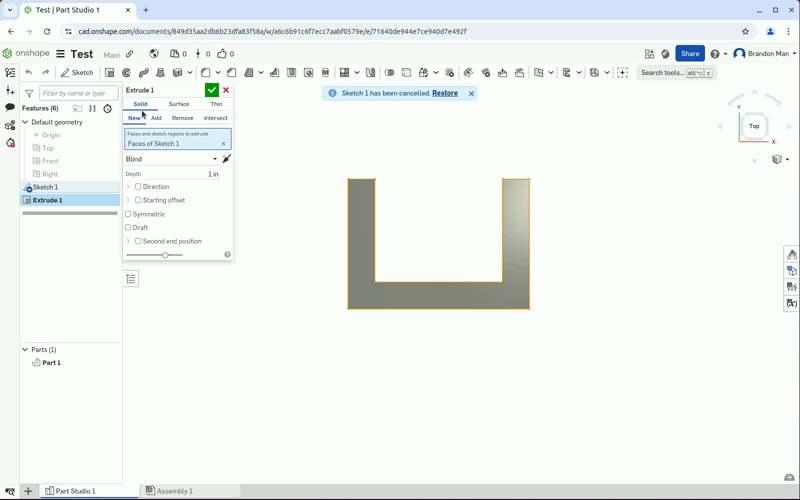
mouse_move(137, 120)
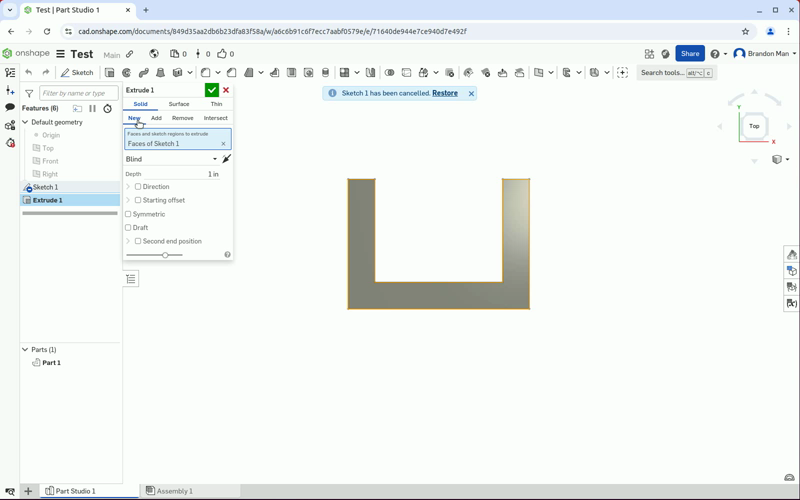
click(137, 120)
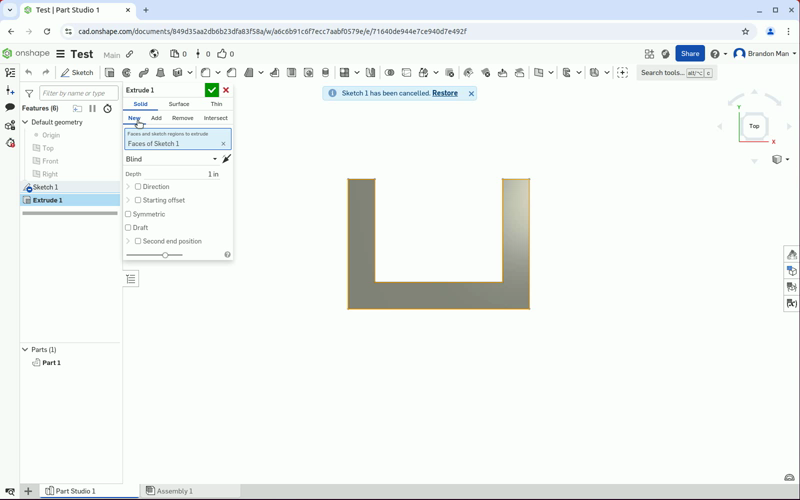
key(tab, 4)
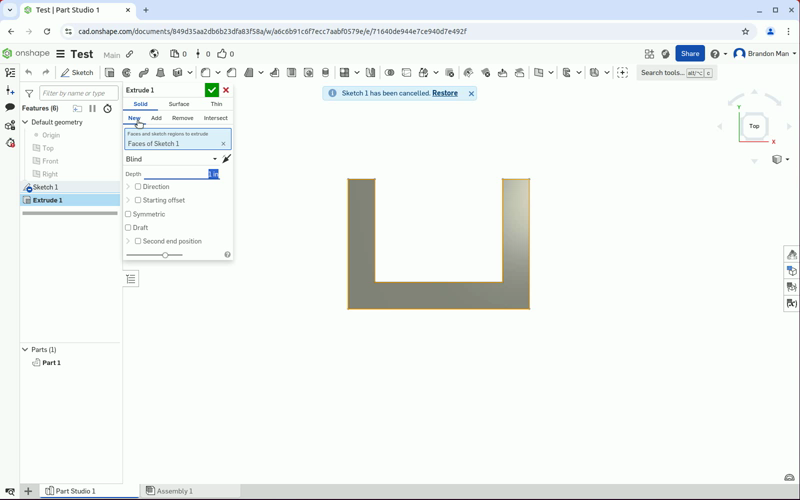
text(21.423)
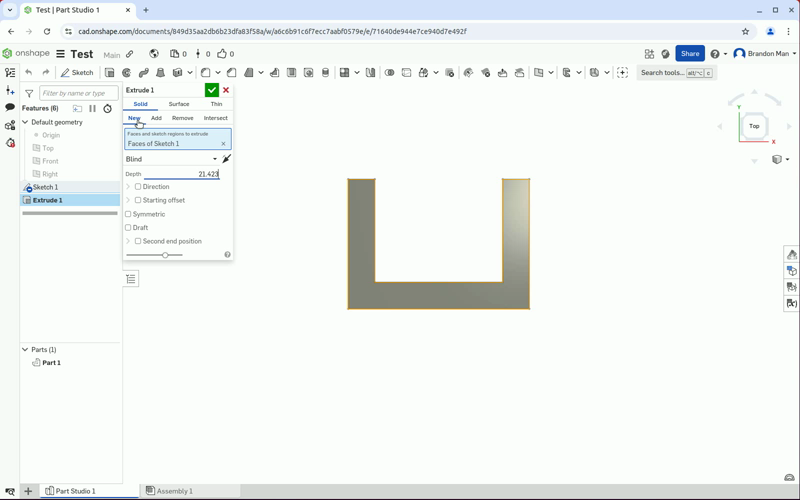
key(enter)
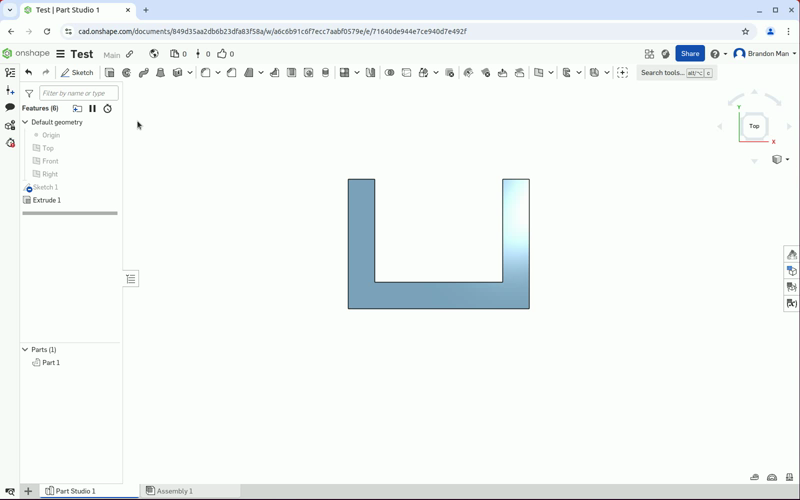
key(shift+h)
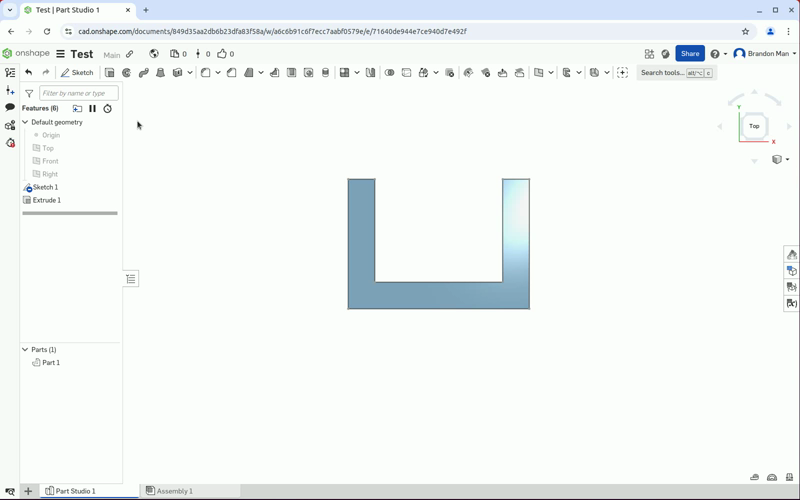
key(shift+h)
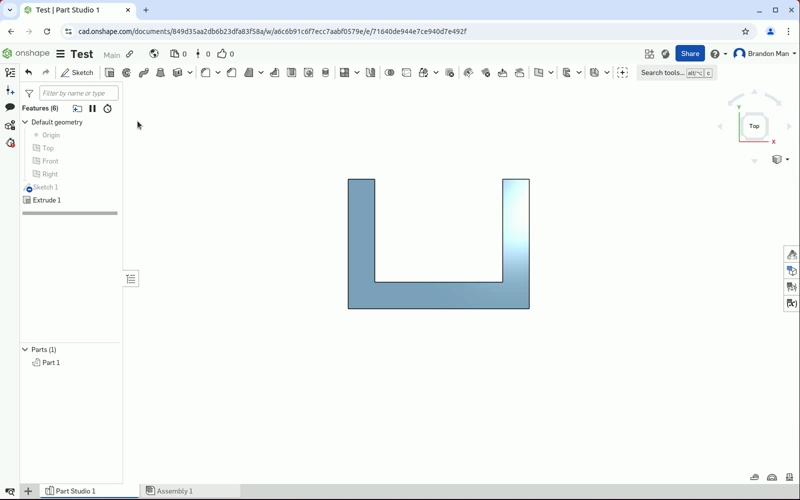
mouse_move(73, 189)
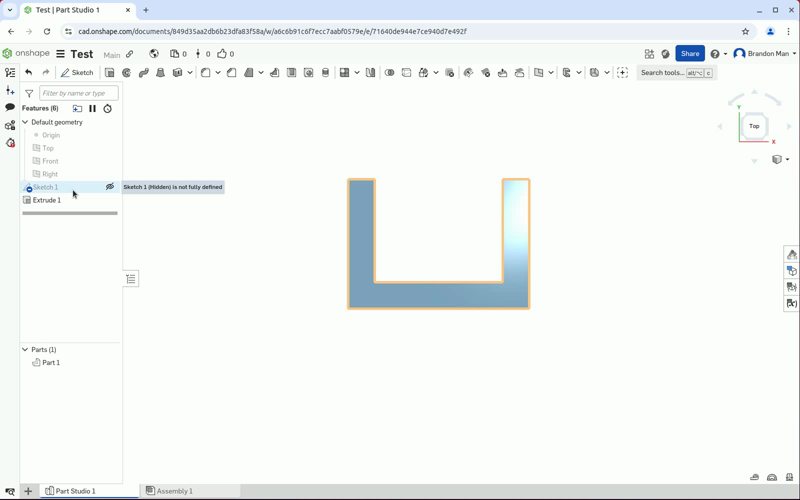
click(73, 189)
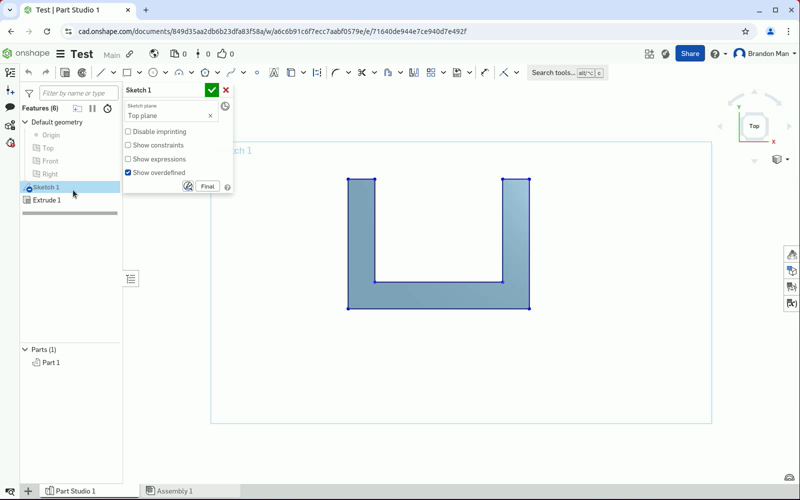
mouse_move(229, 92)
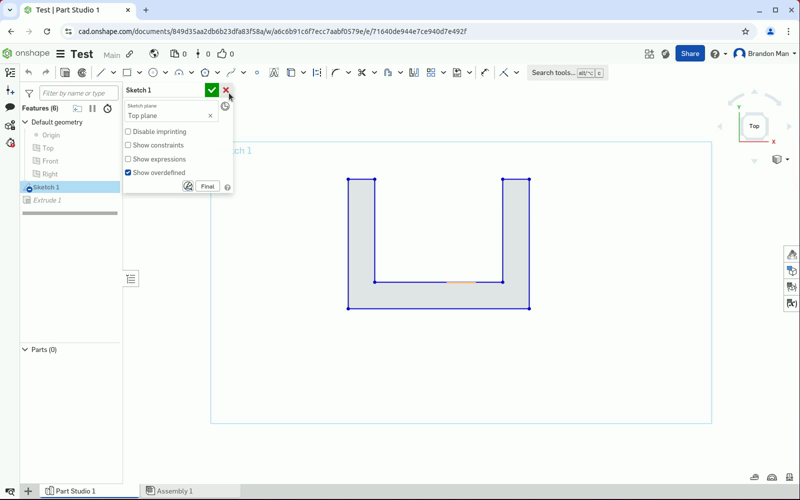
click(229, 92)
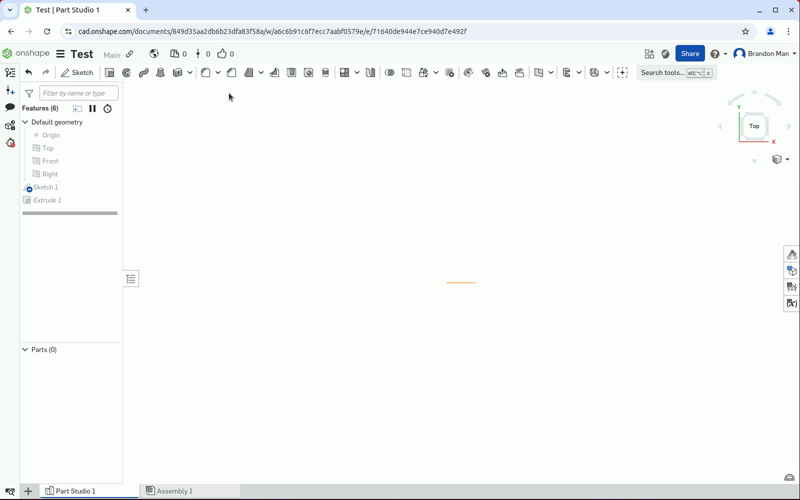
mouse_move(73, 352)
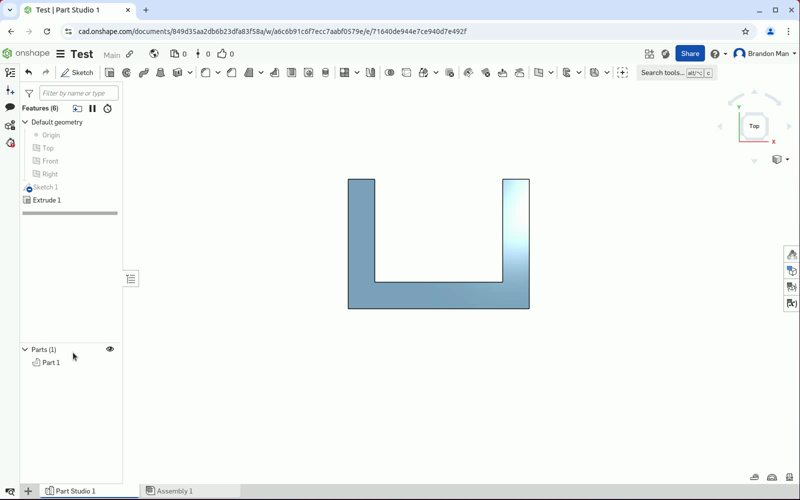
key(y)
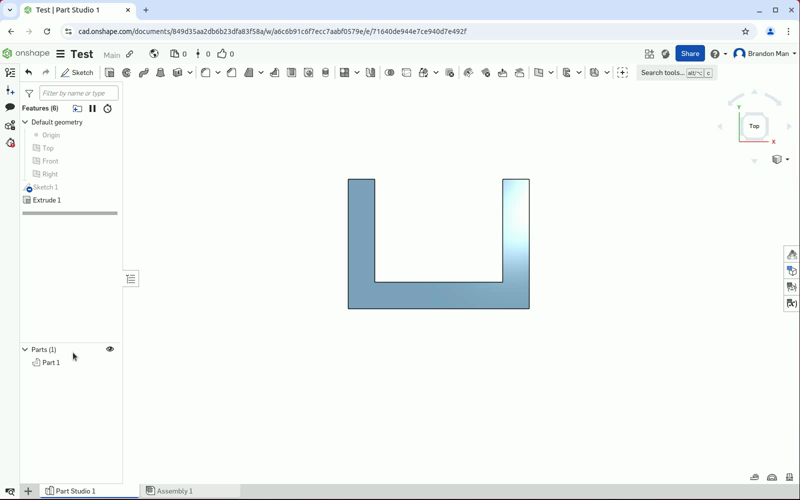
key(shift+p)
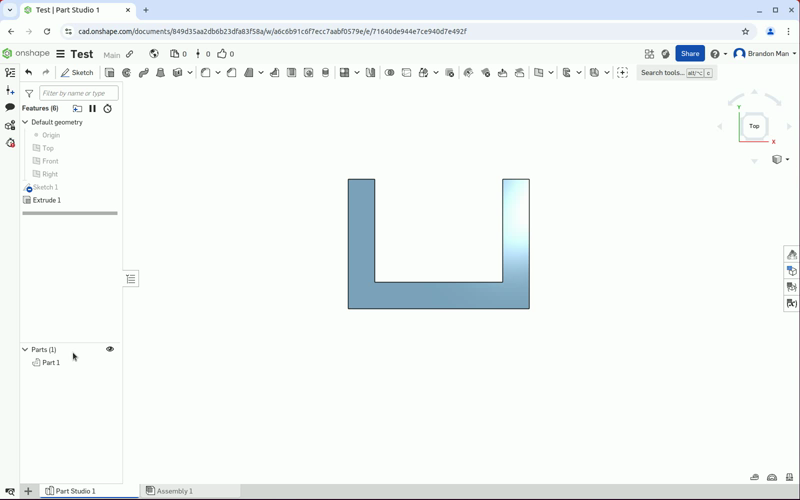
key(space)
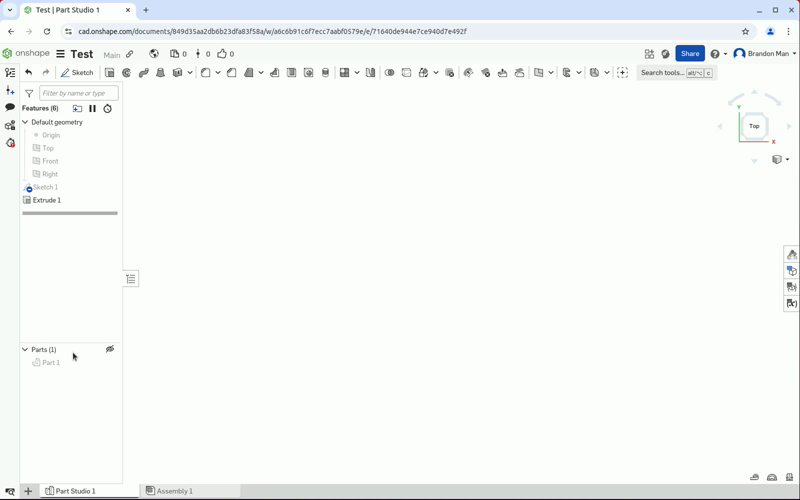
key_down(shift)
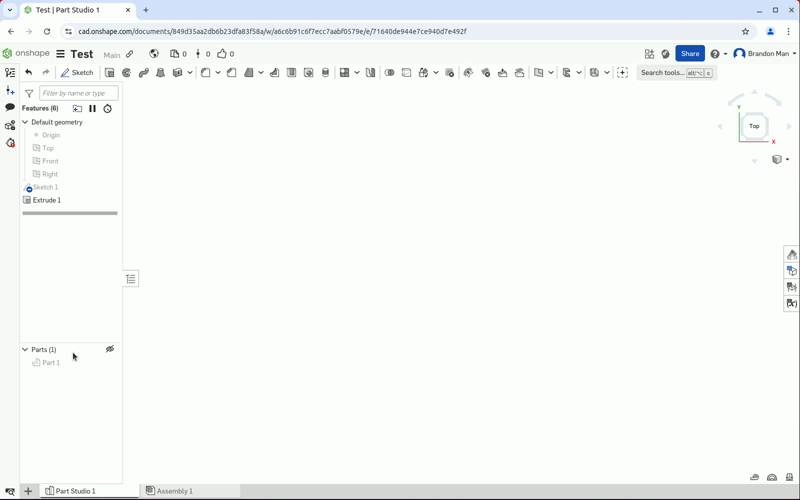
key(up)
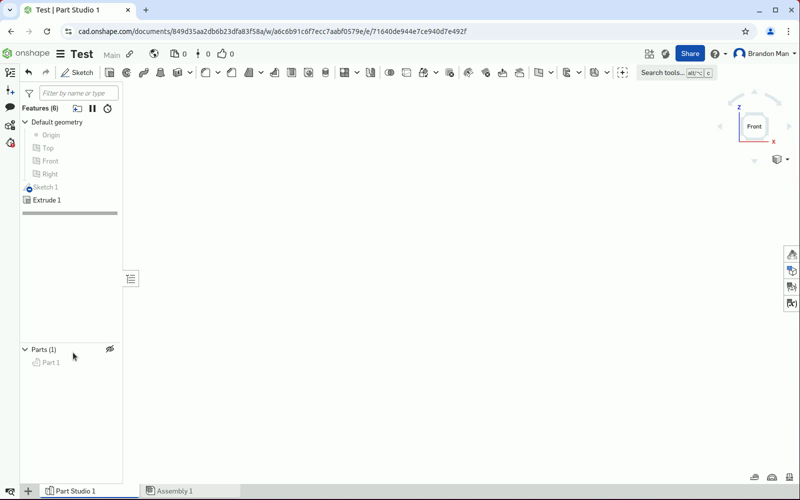
key_up(shift)
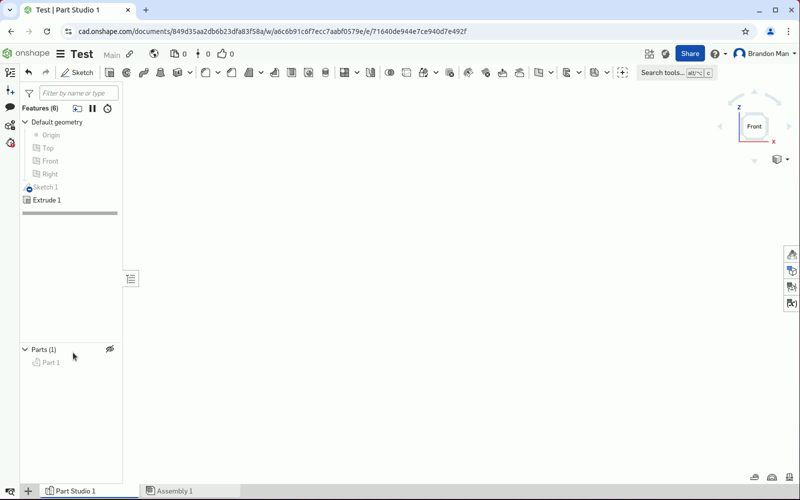
key(space)
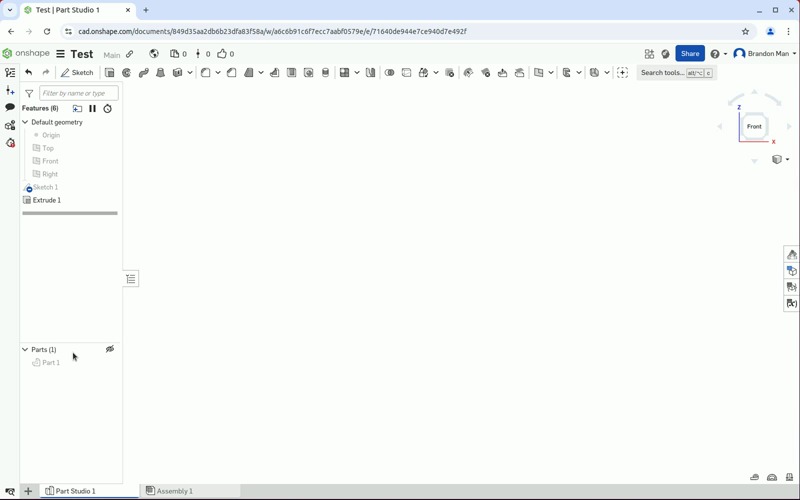
key_down(shift)
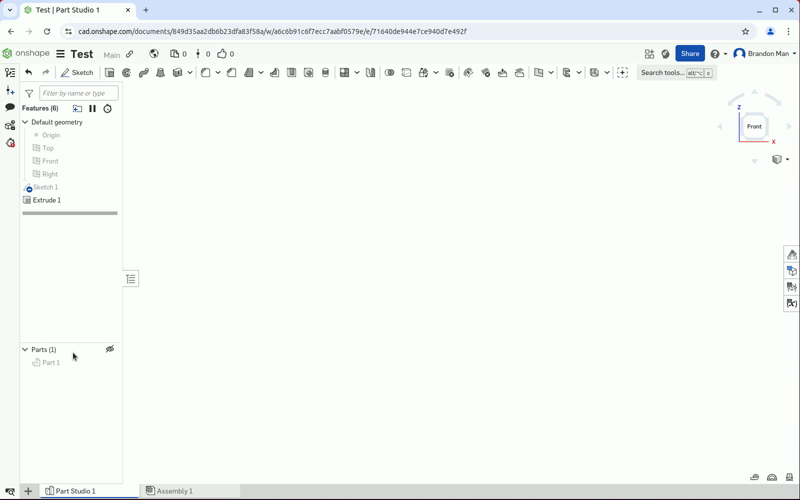
key(left)
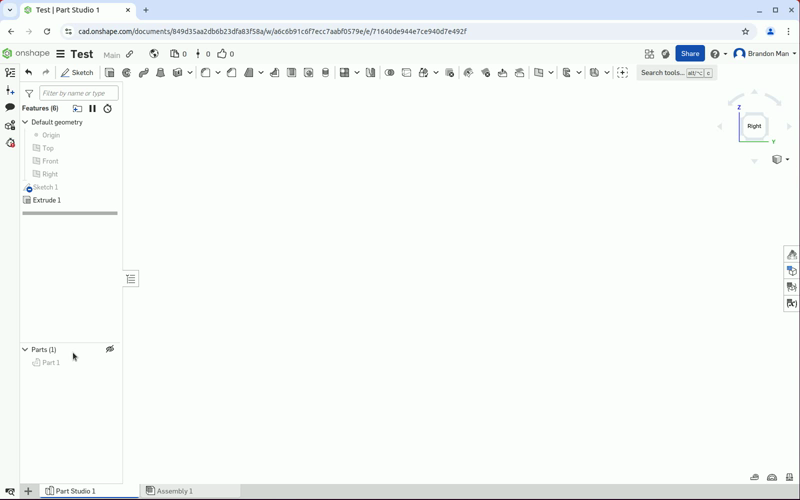
key_up(shift)
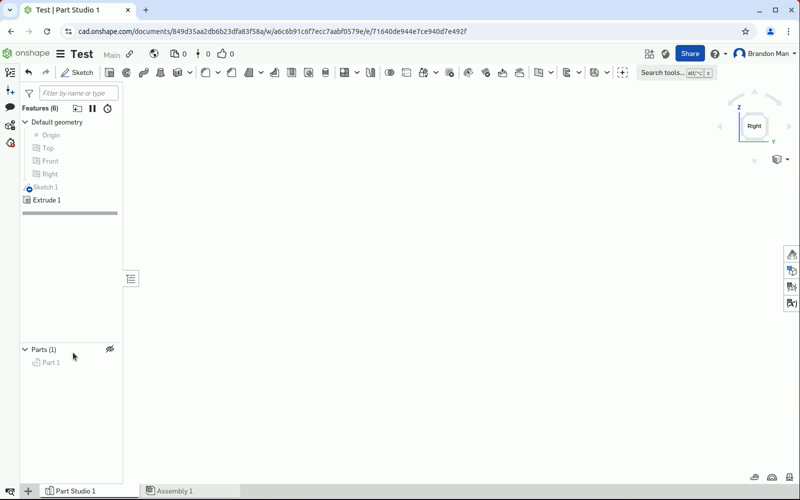
mouse_move(73, 352)
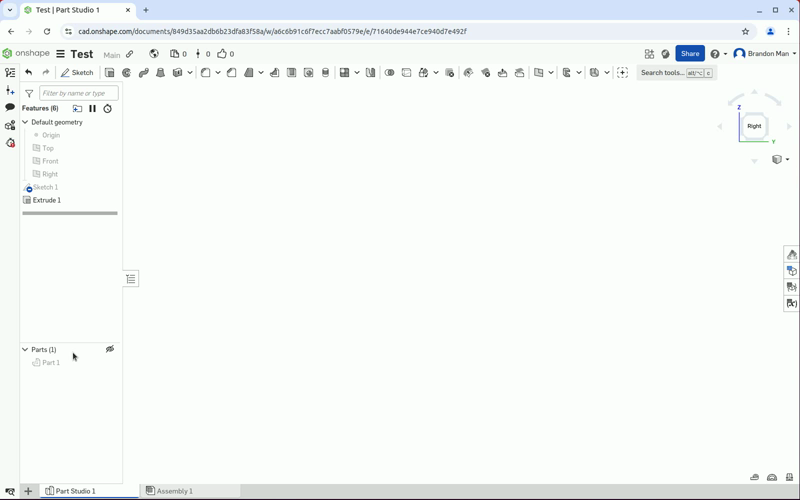
key(shift+y)
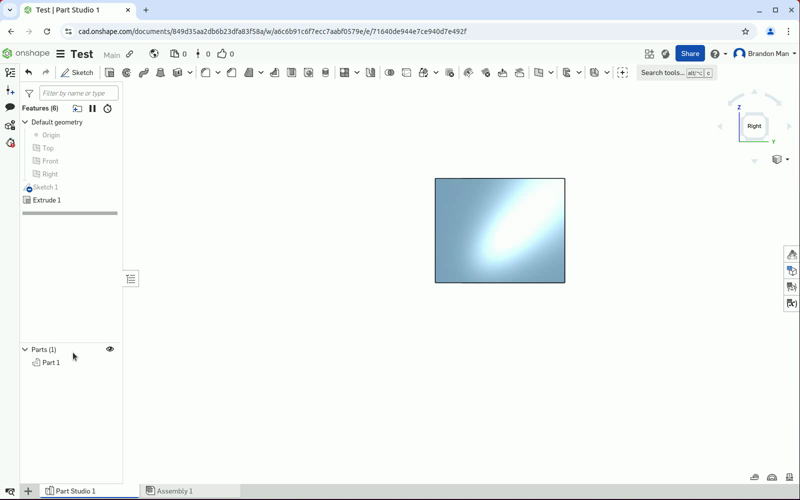
mouse_move(541, 75)
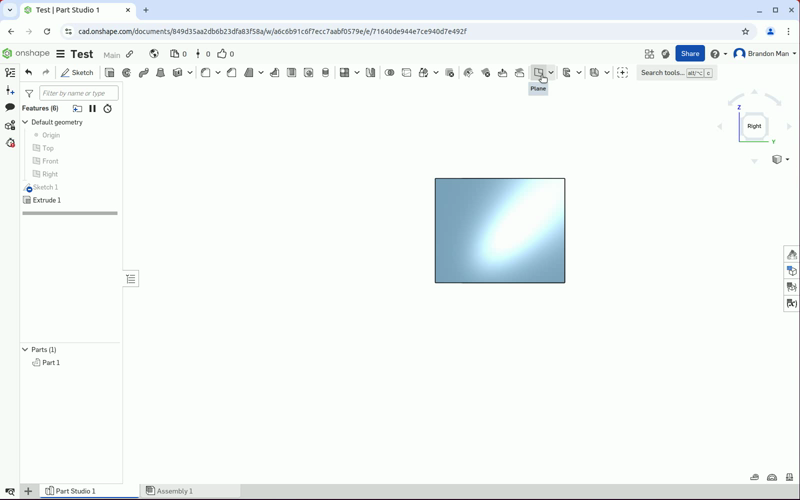
click(541, 75)
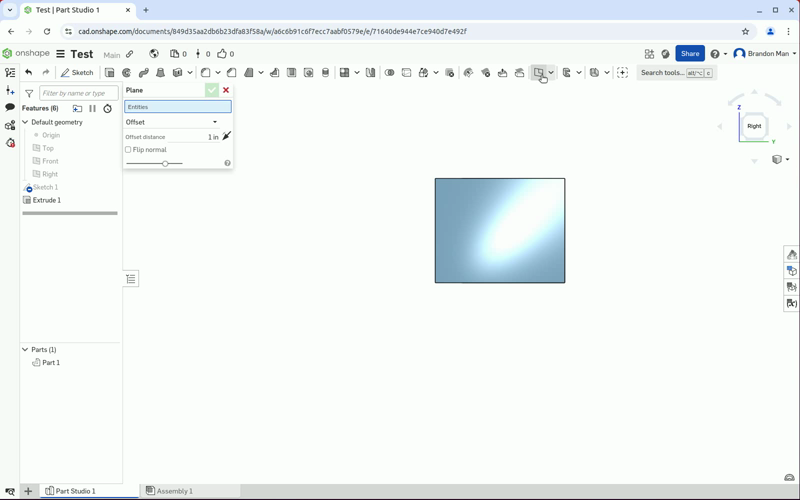
mouse_move(73, 176)
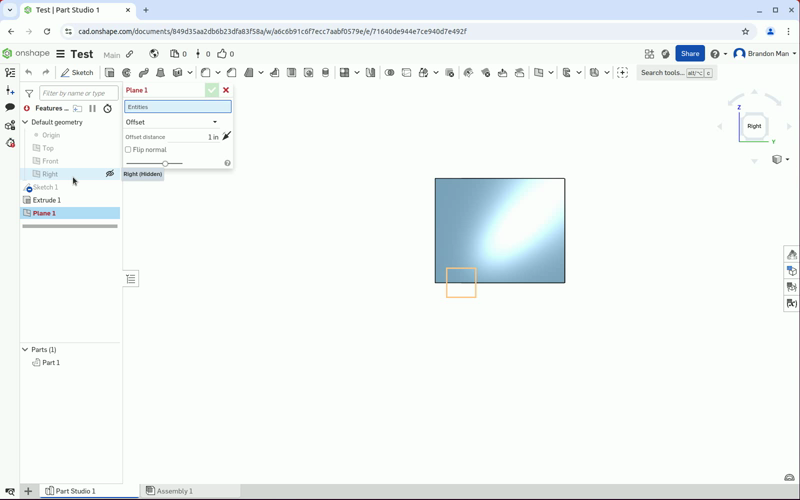
click(73, 176)
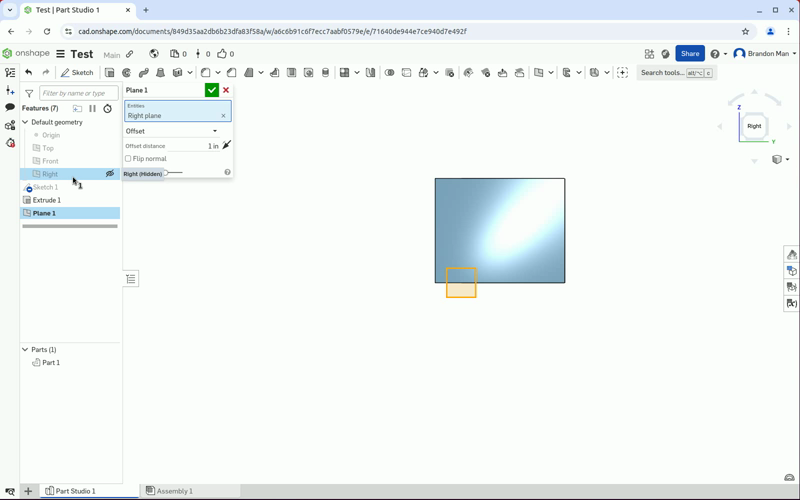
key(tab, 2)
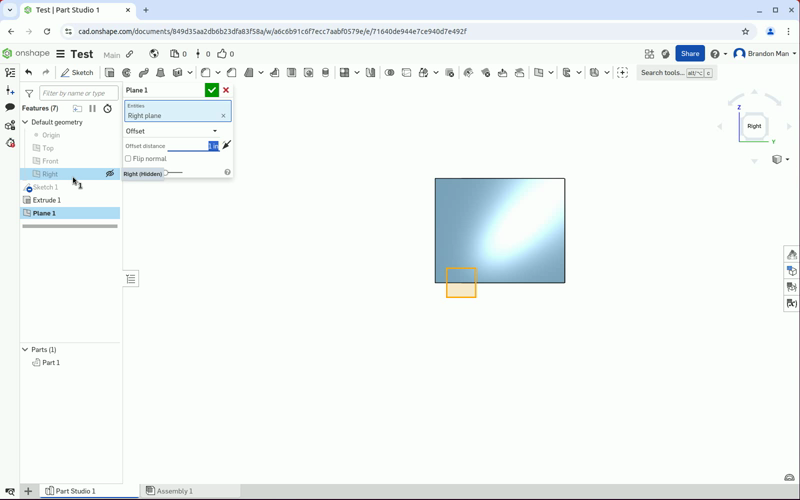
text(14.204)
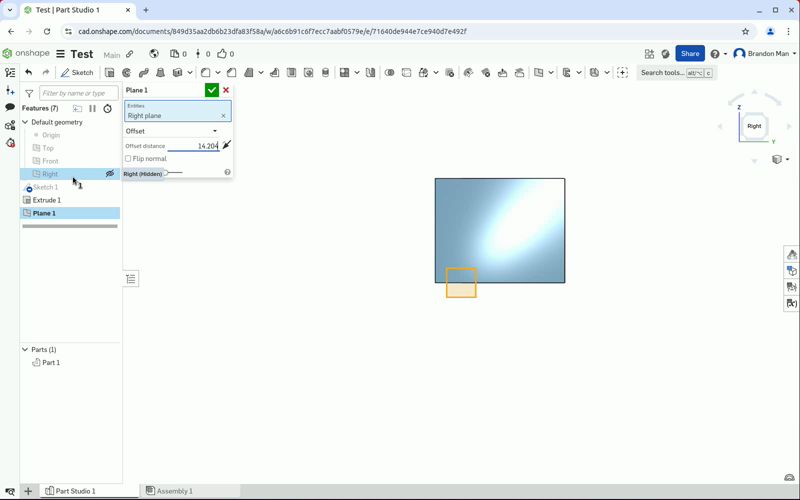
key(enter, 2)
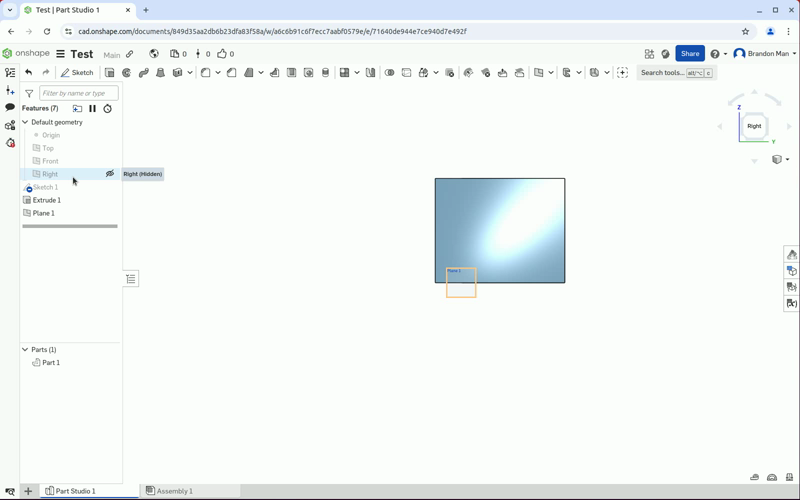
key(shift+s)
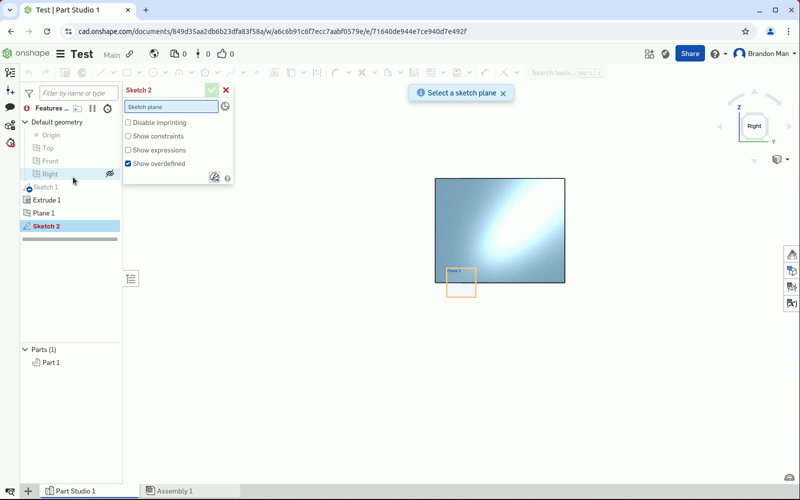
mouse_move(73, 215)
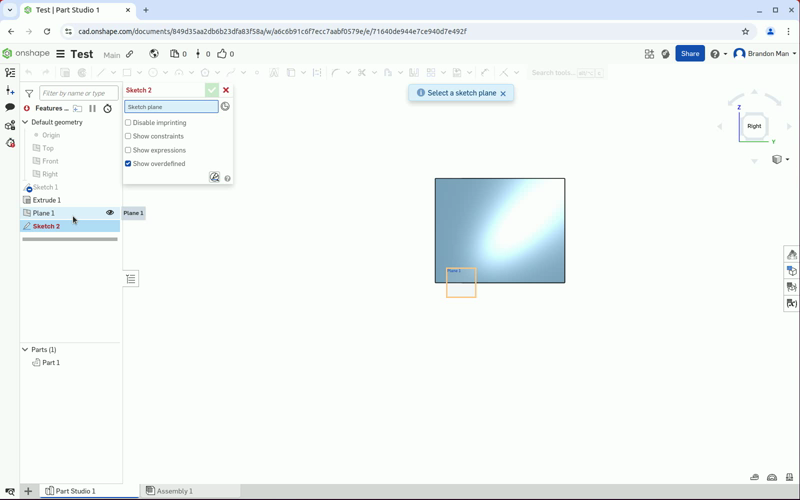
click(73, 215)
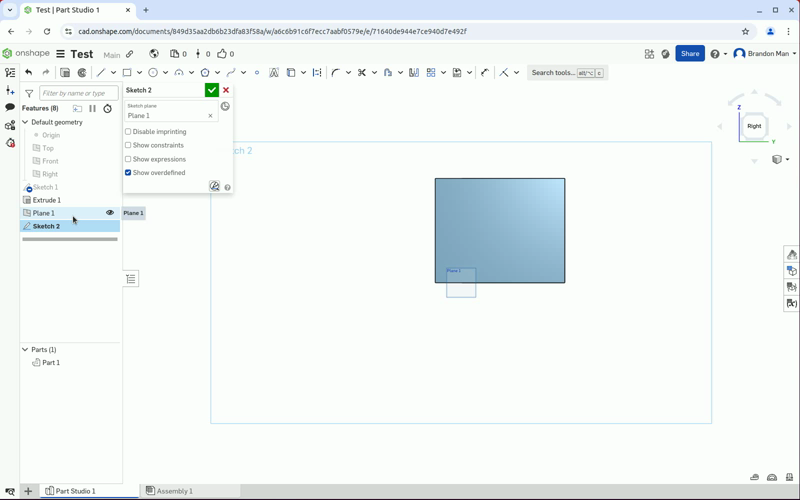
mouse_move(73, 352)
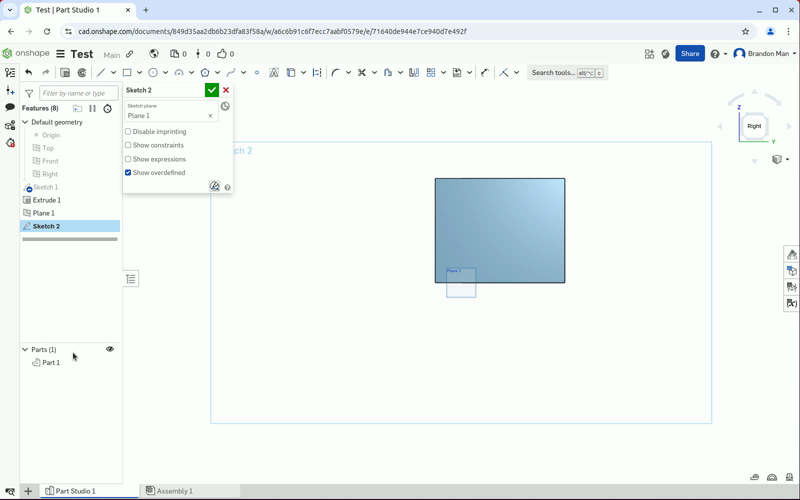
key(y)
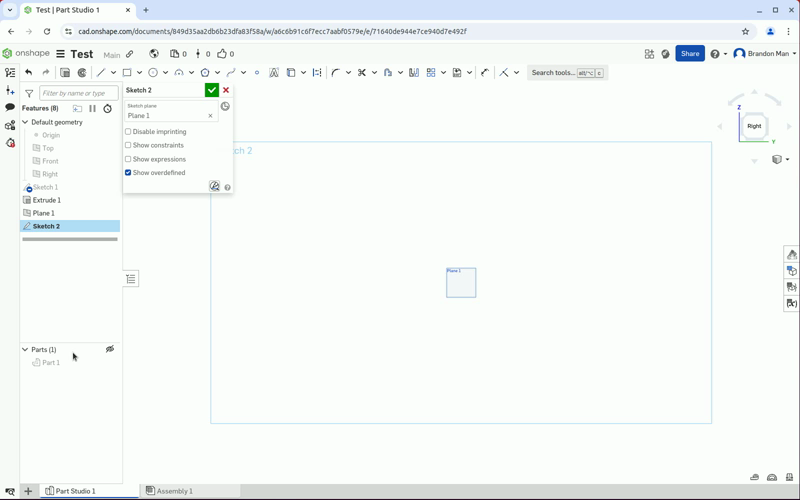
key(l)
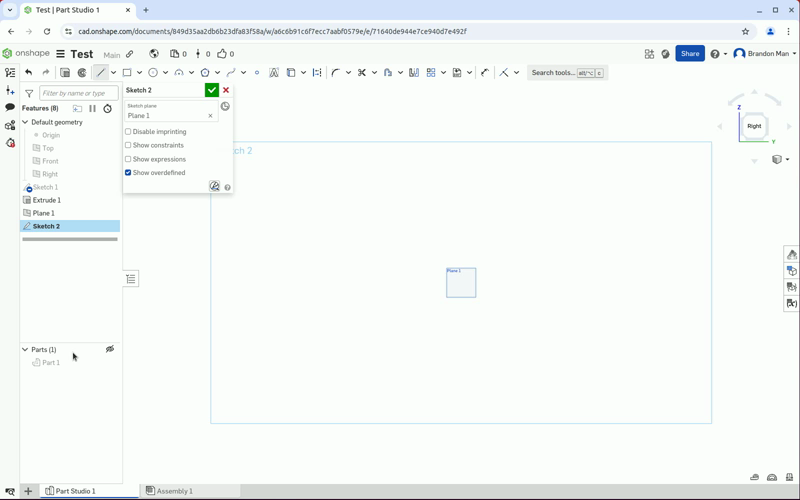
key_down(shift)
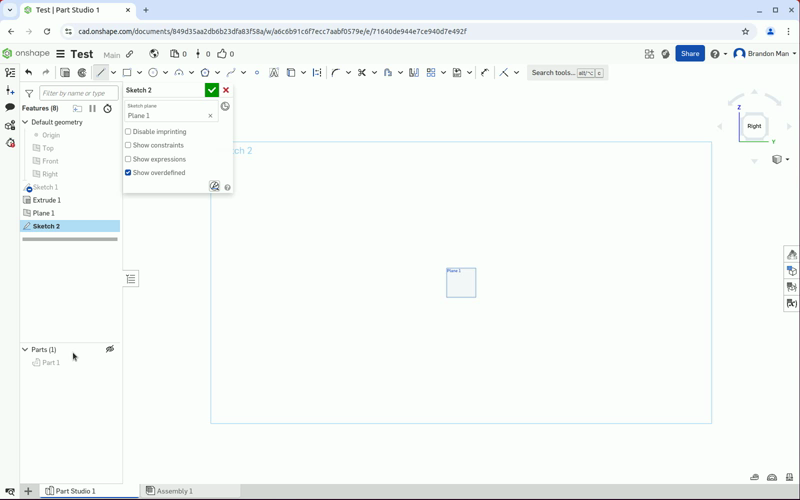
mouse_move(473, 247)
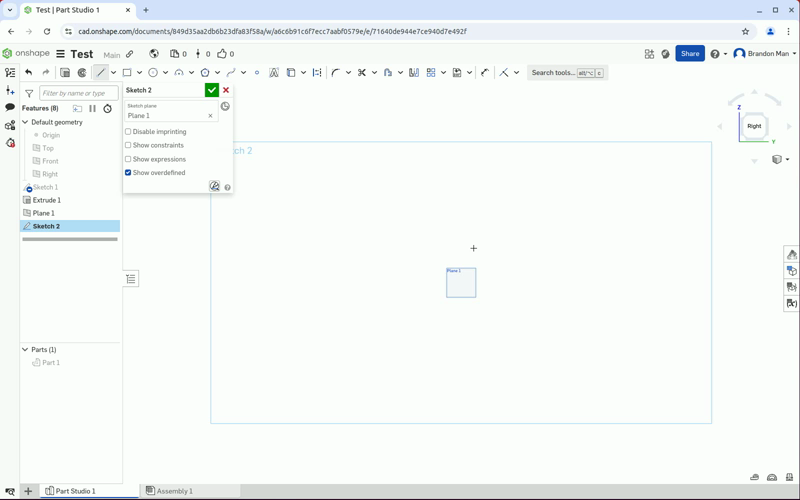
click(473, 247)
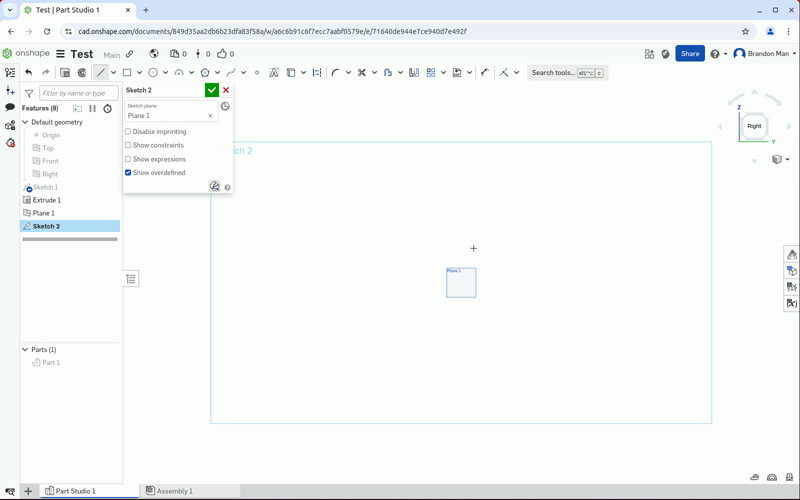
key_up(shift)
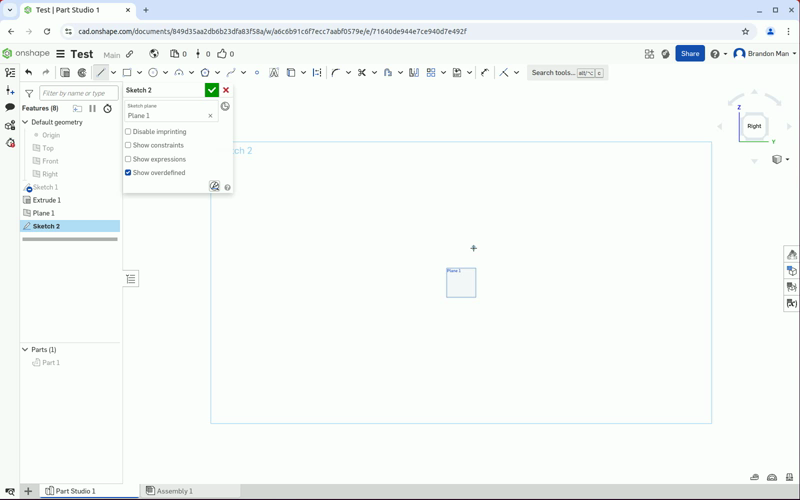
key_down(shift)
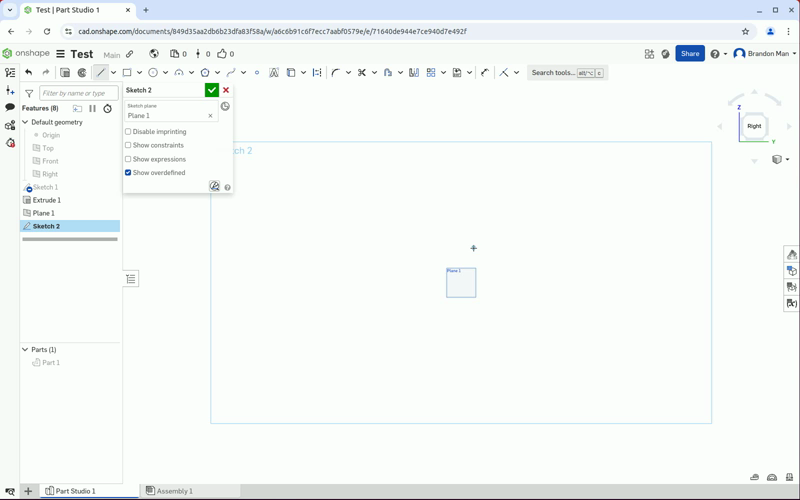
mouse_move(503, 247)
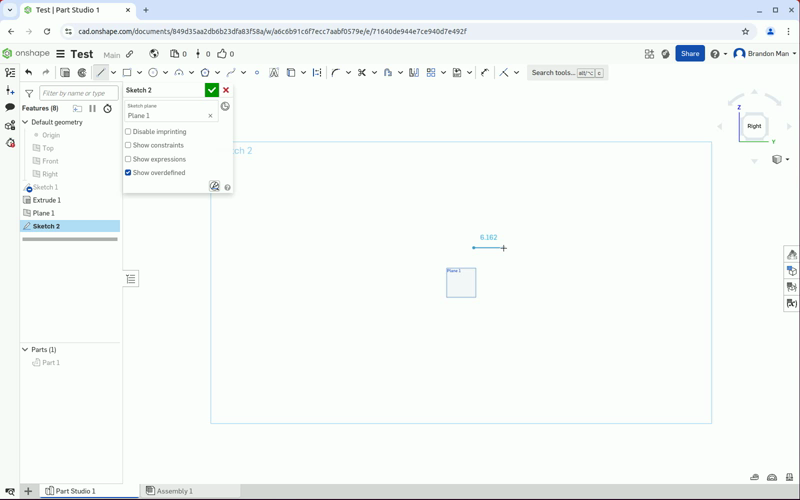
mouse_move(525, 247)
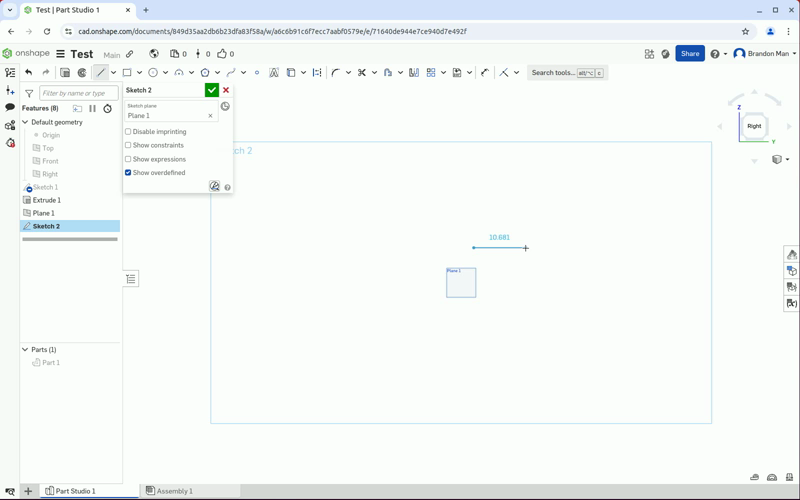
click(525, 247)
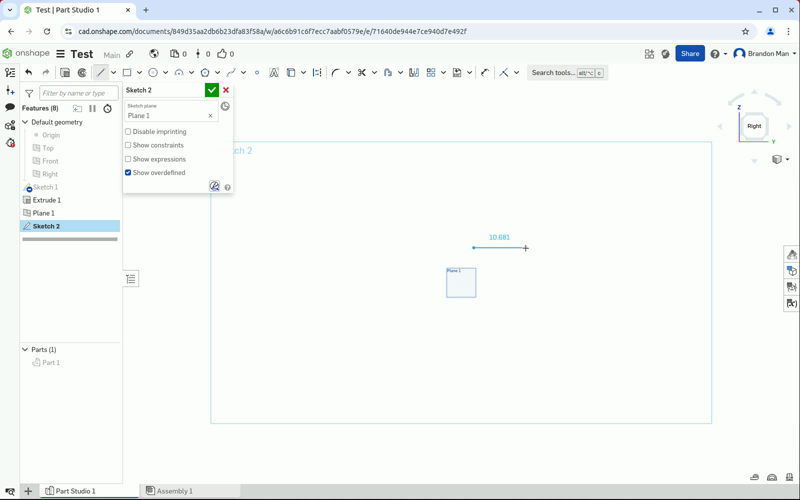
key_up(shift)
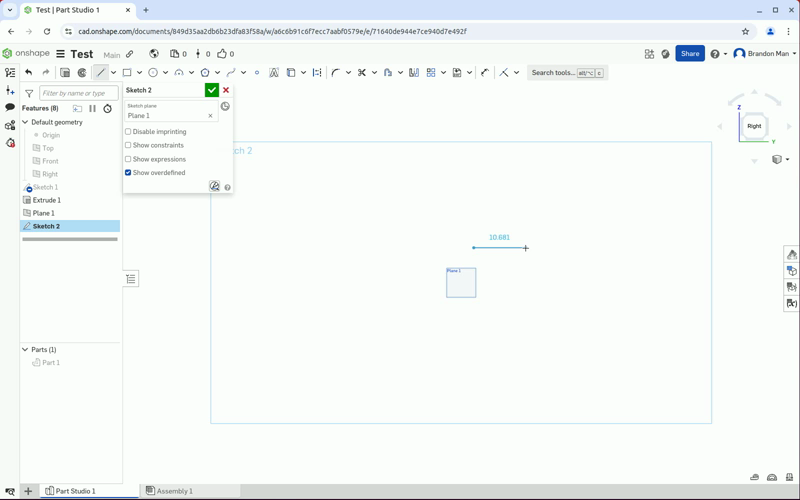
key_down(shift)
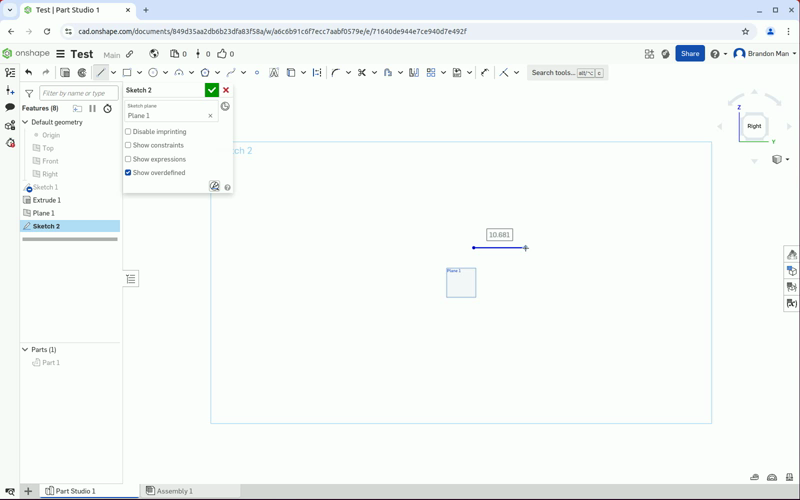
mouse_move(555, 247)
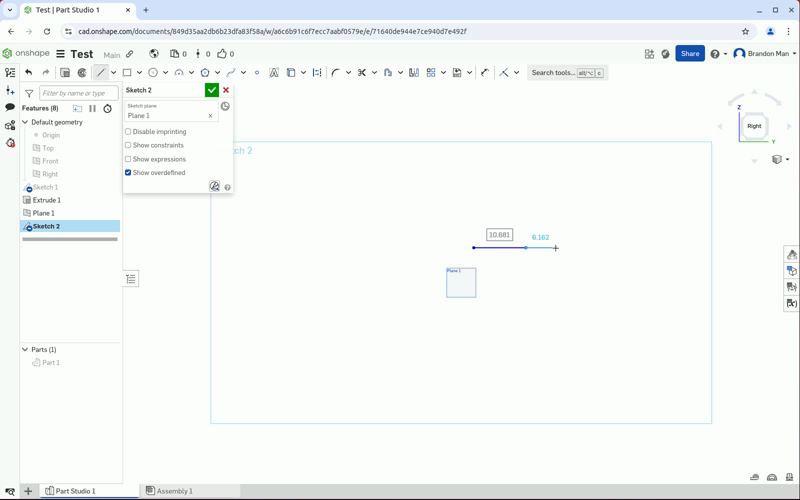
mouse_move(525, 195)
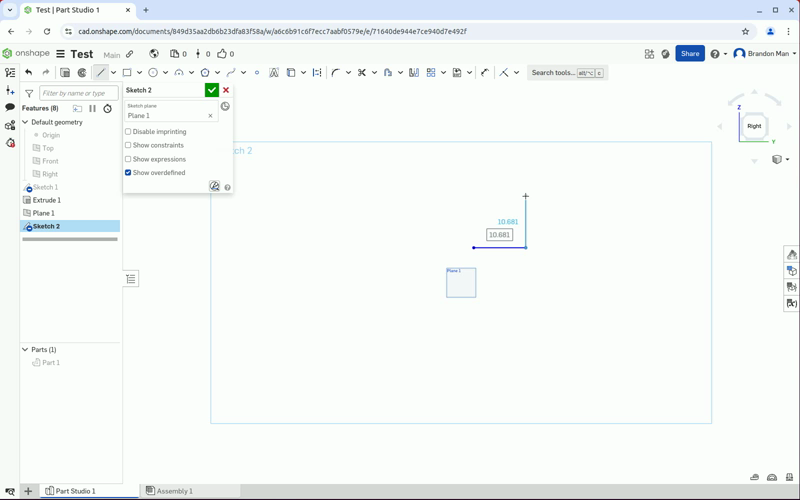
click(525, 195)
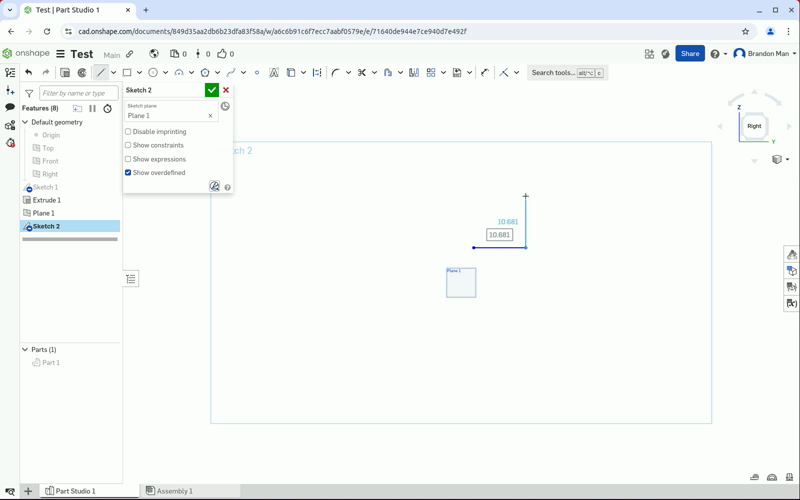
key_up(shift)
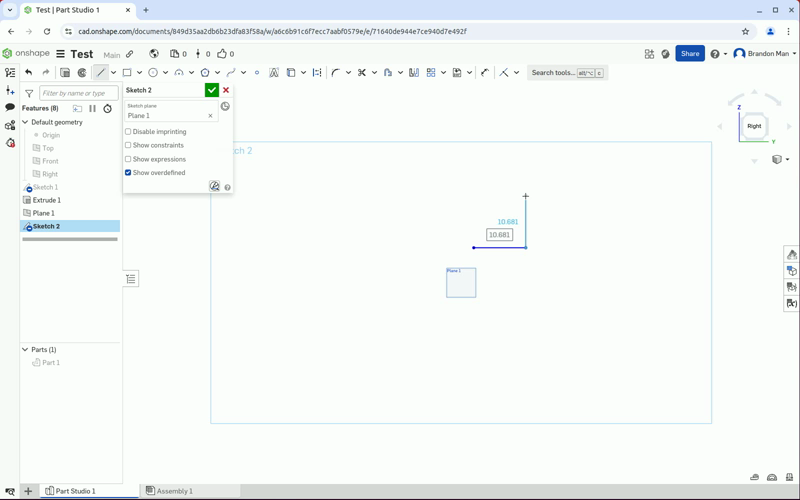
key_down(shift)
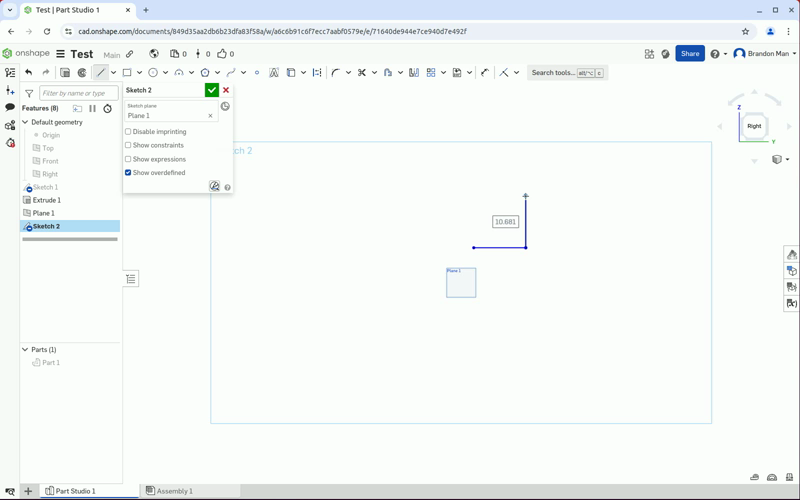
mouse_move(555, 195)
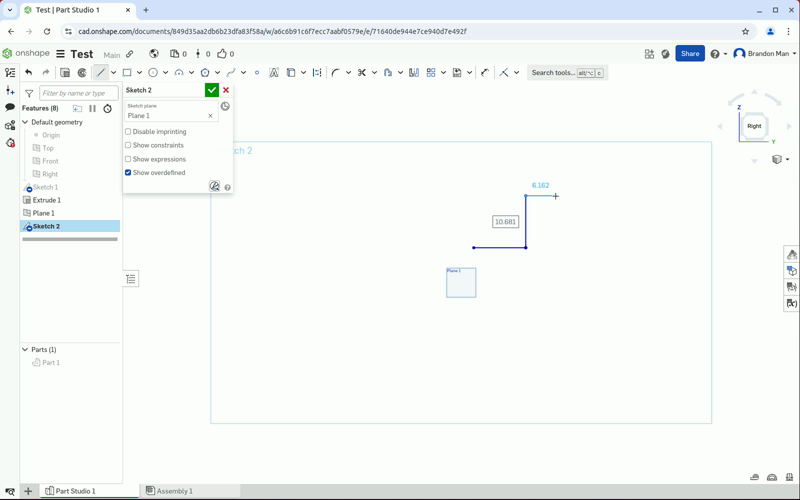
mouse_move(473, 195)
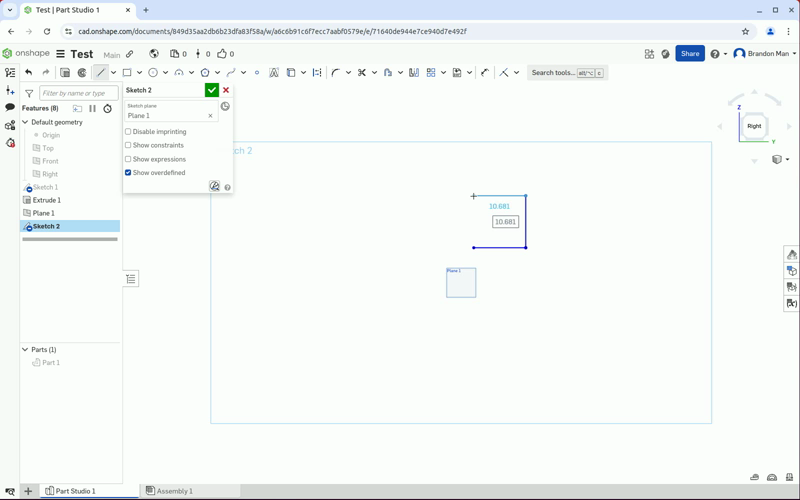
click(473, 195)
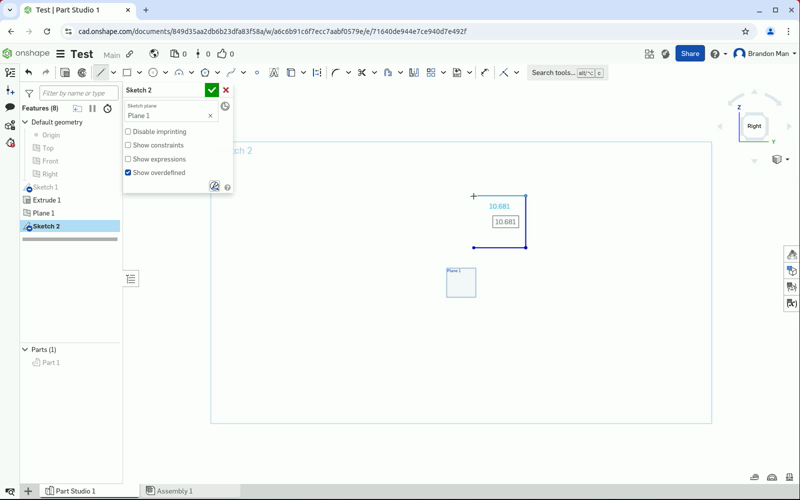
key_up(shift)
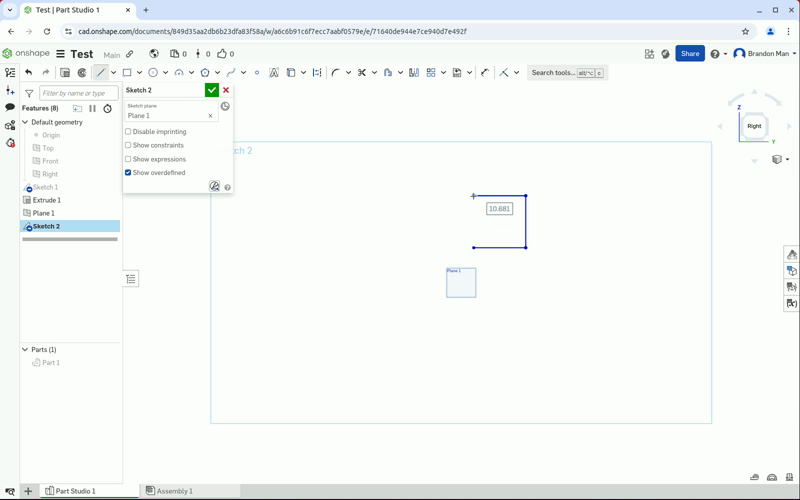
mouse_move(503, 195)
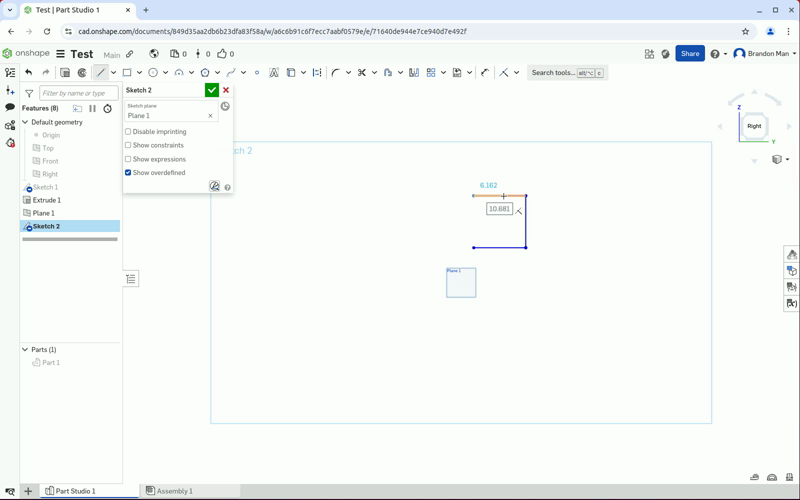
key_down(shift)
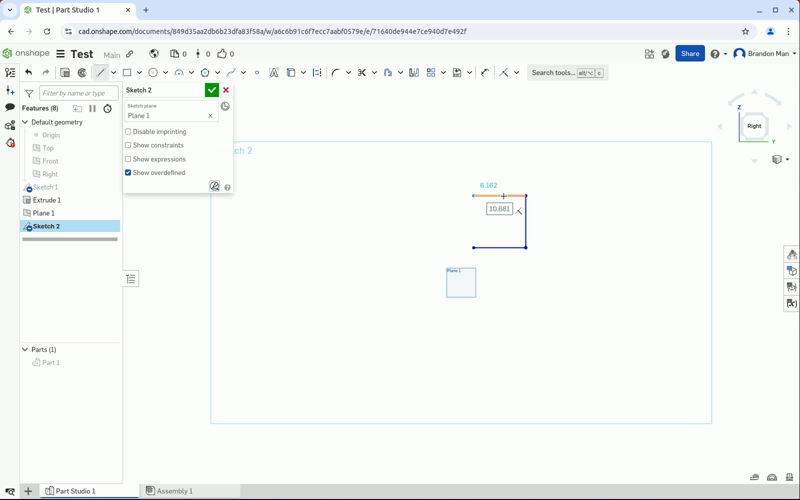
mouse_move(473, 247)
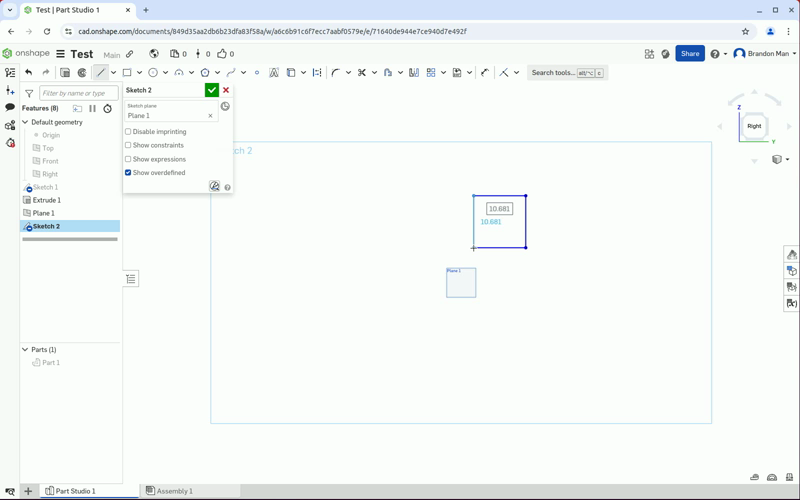
key_up(shift)
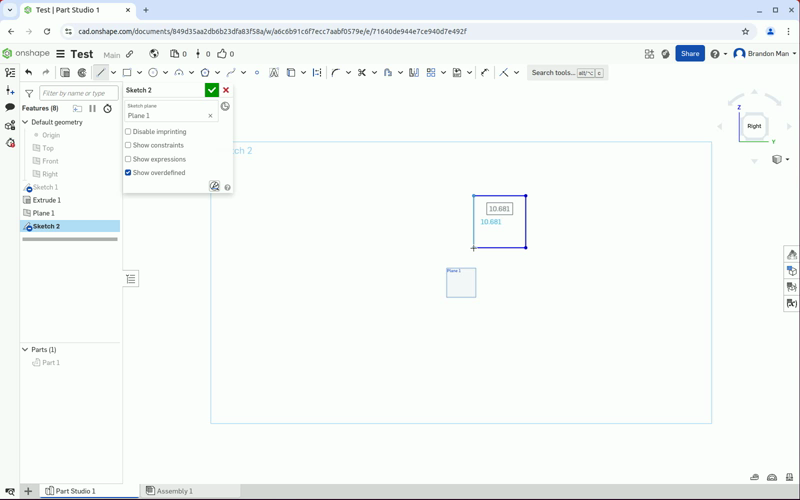
click(473, 247)
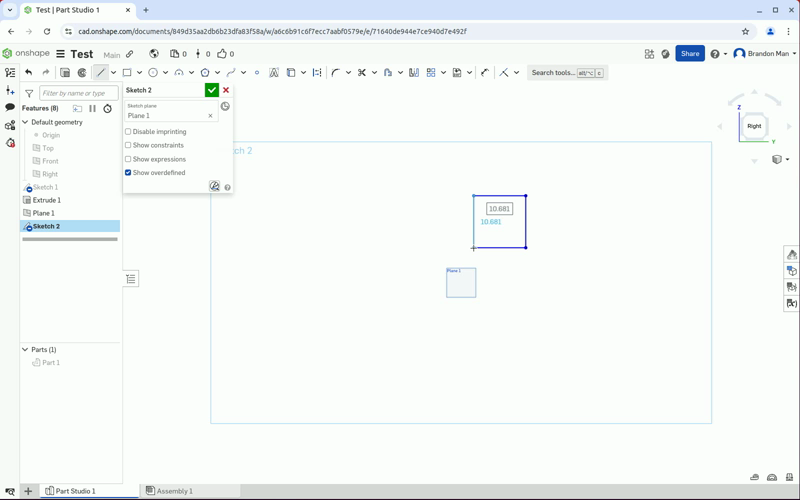
key(esc)
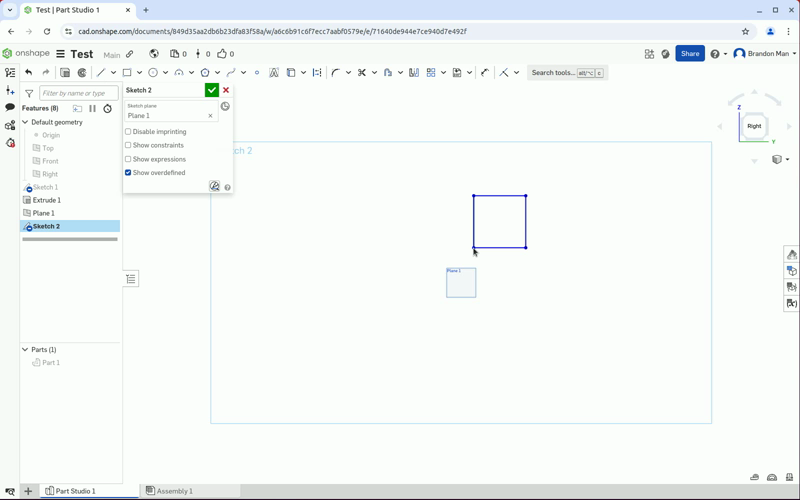
mouse_move(503, 219)
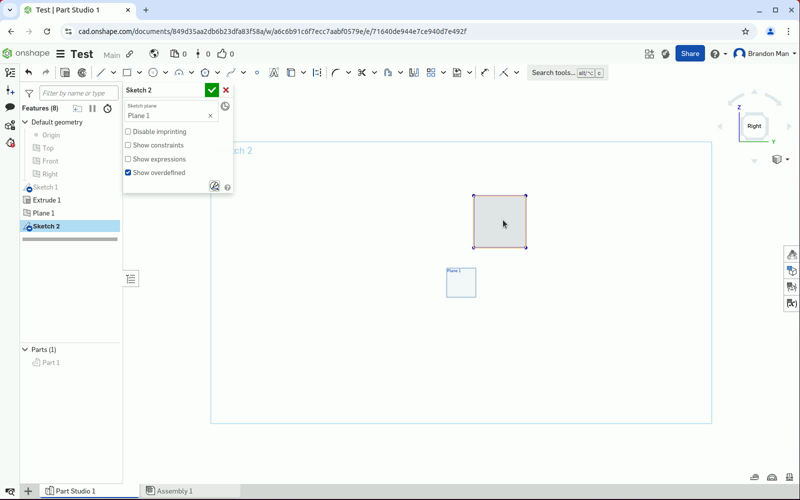
click(503, 219)
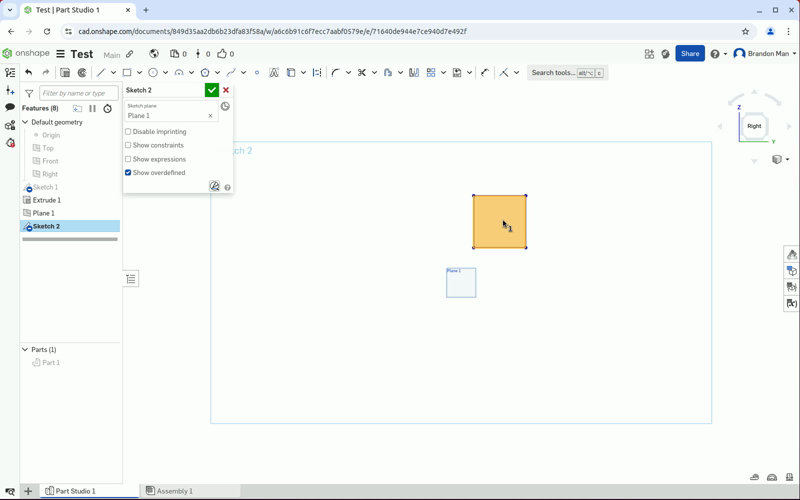
mouse_move(73, 352)
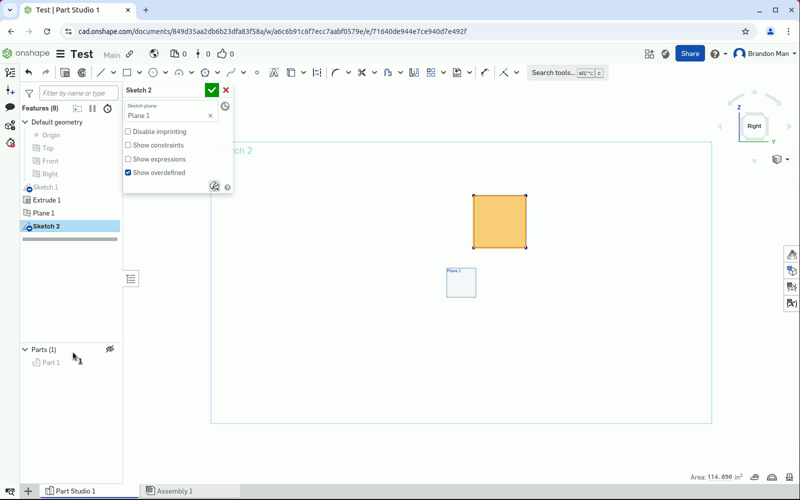
key(shift+y)
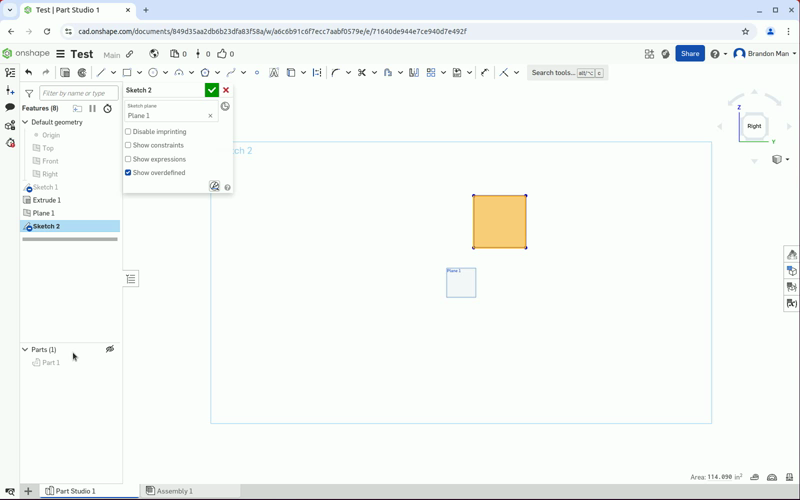
key(shift+e)
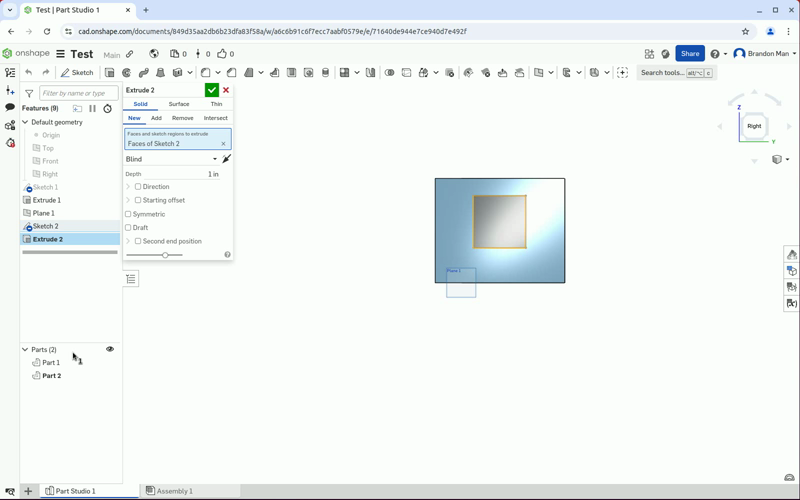
mouse_move(143, 106)
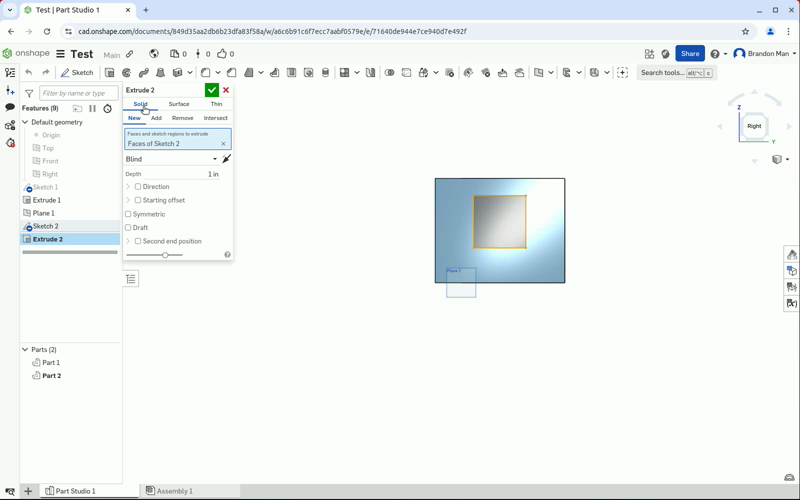
click(143, 106)
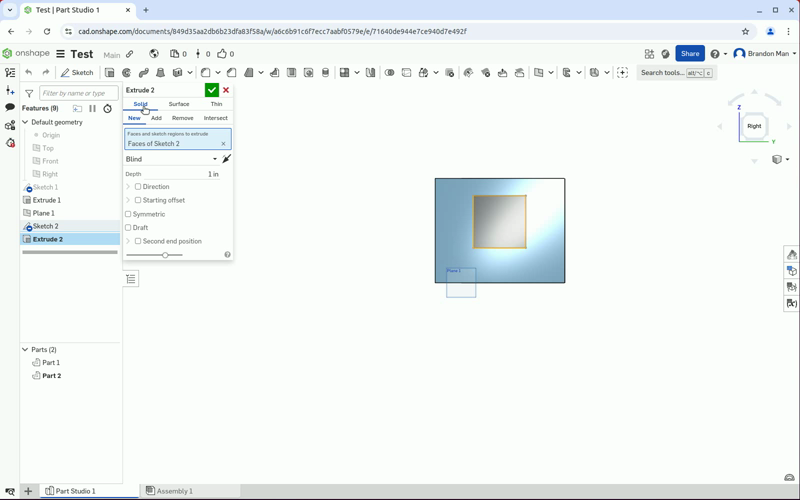
mouse_move(186, 120)
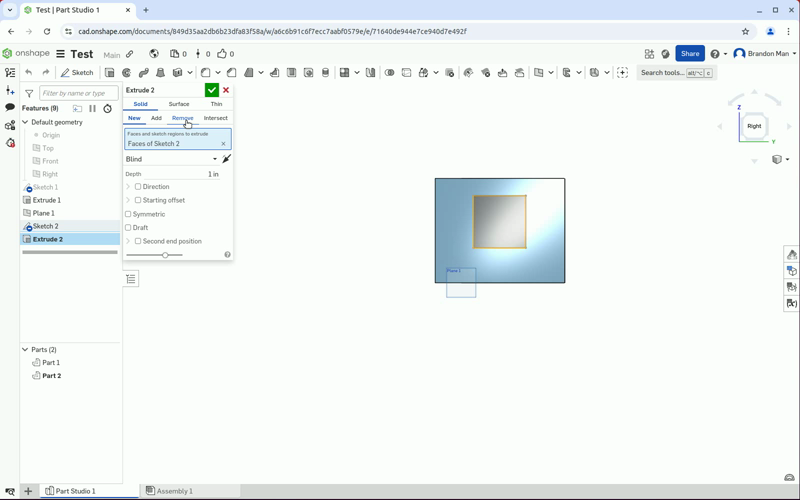
click(186, 120)
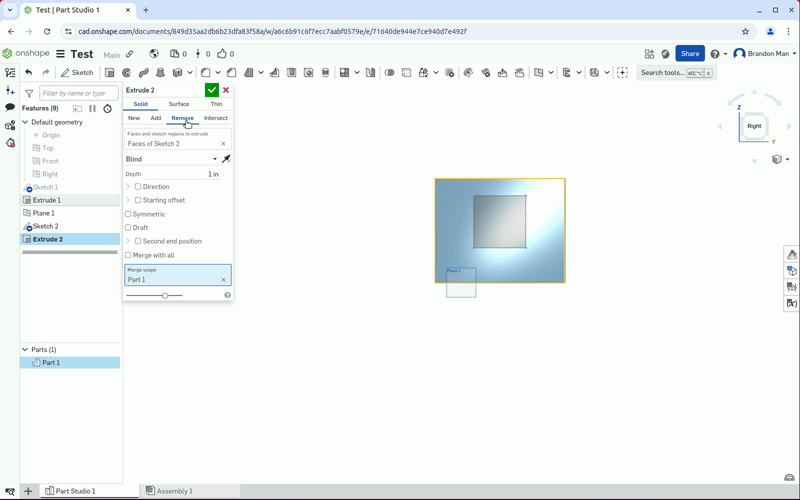
key(tab, 4)
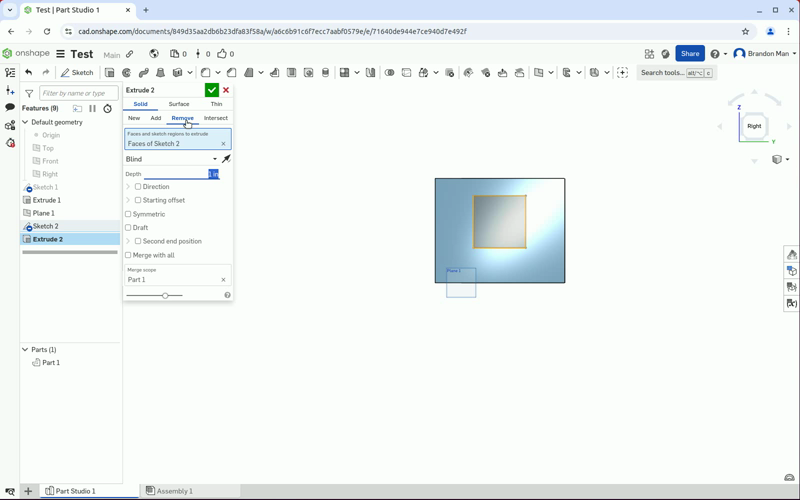
text(30.811)
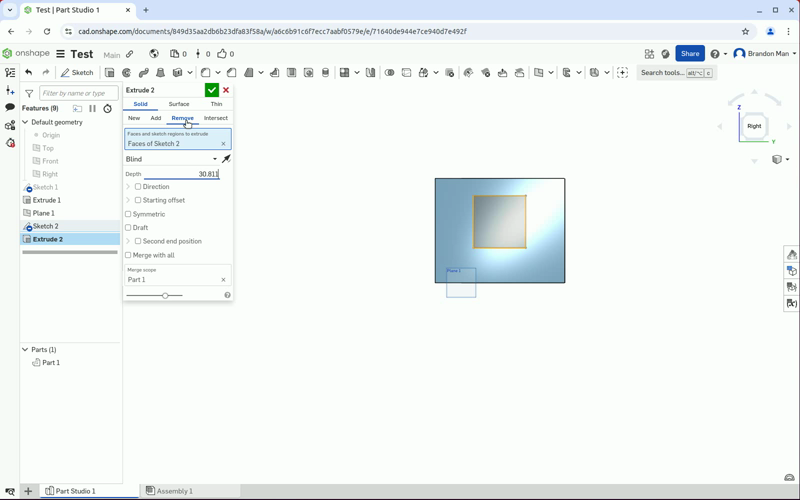
key(tab, 6)
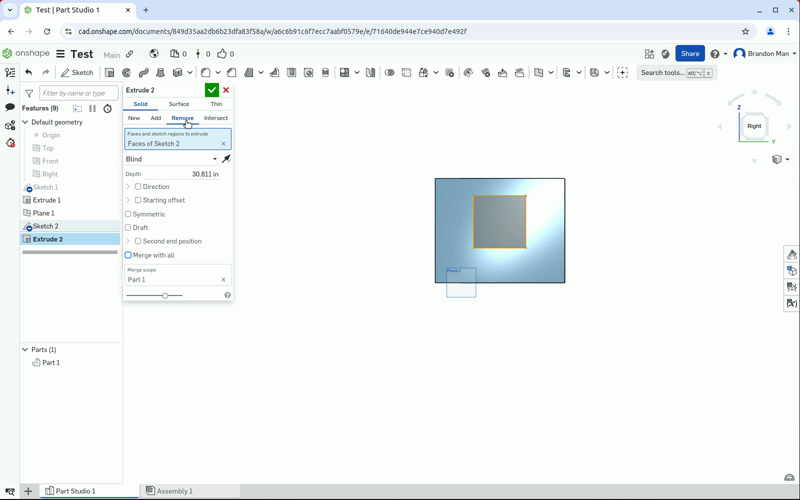
key(space)
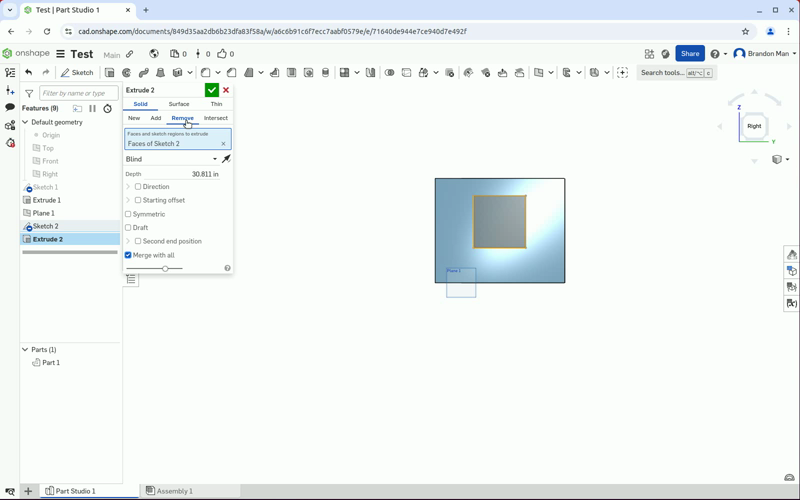
key(enter)
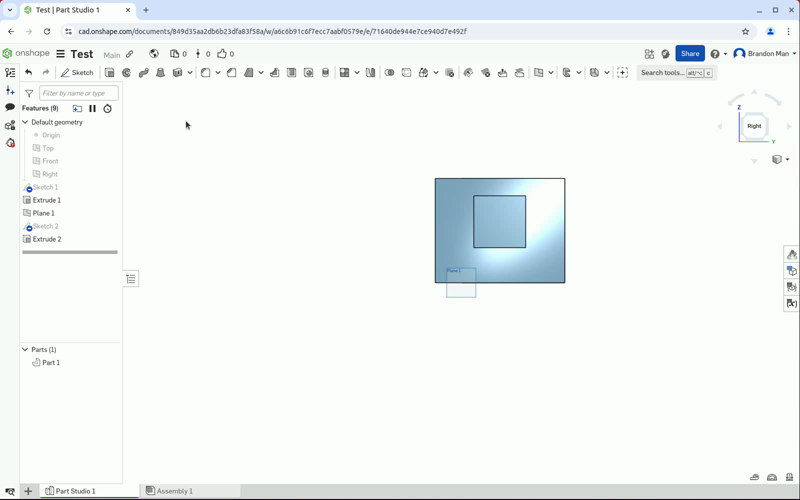
key(shift+h)
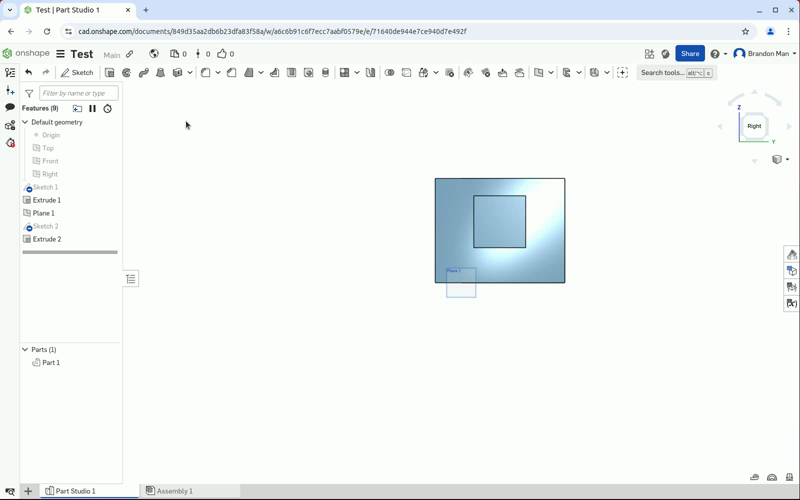
key(shift+h)
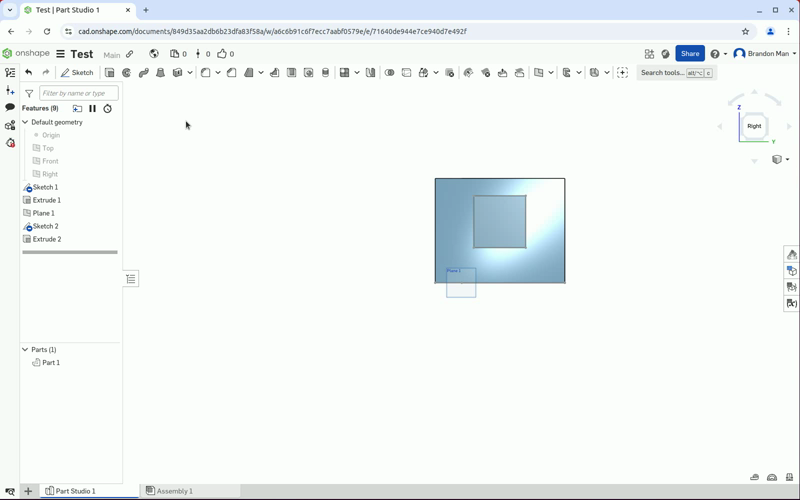
key(shift+7)
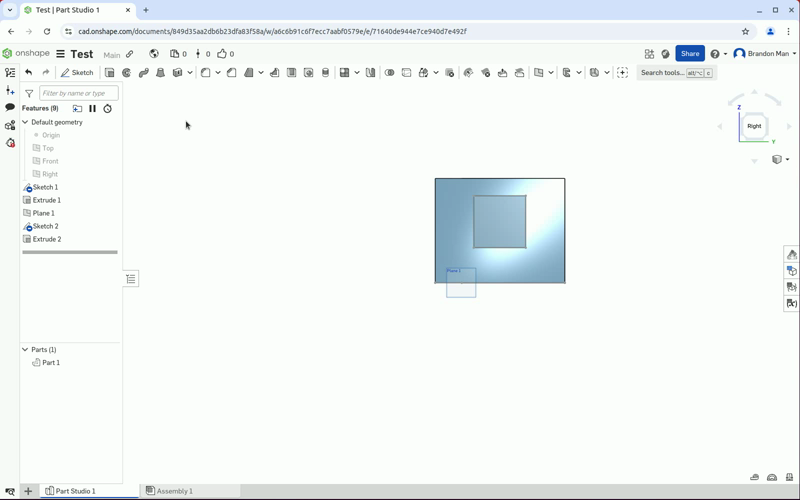
key(right, 2)
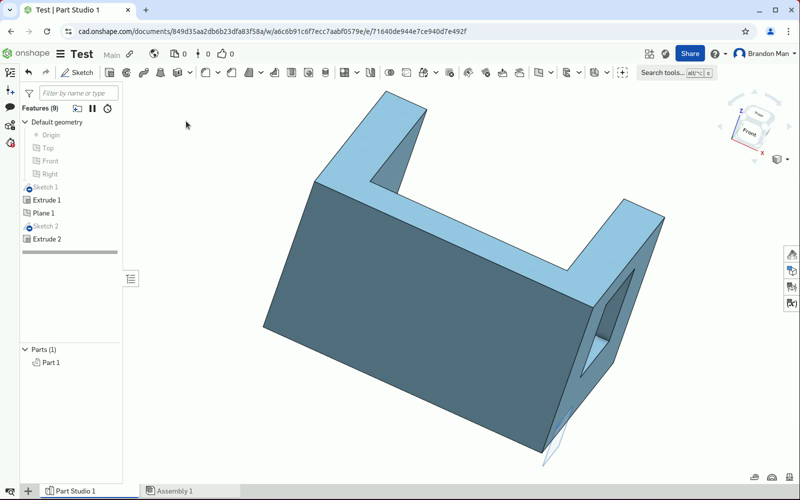
key(down, 2)
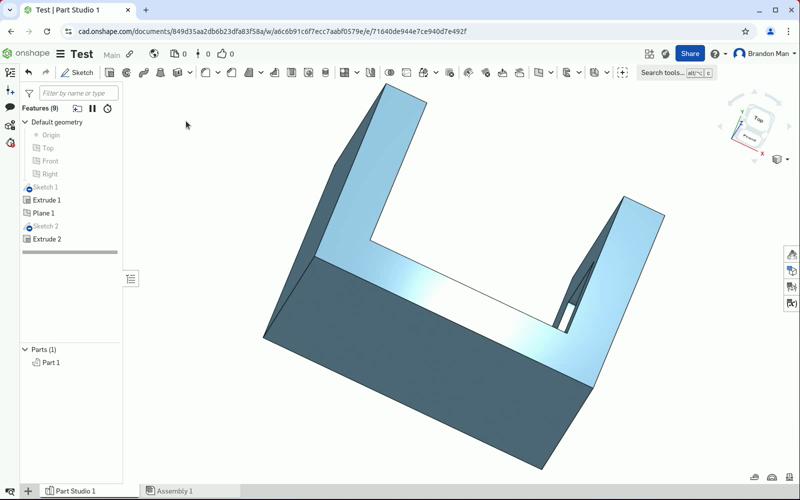
key(up, 2)
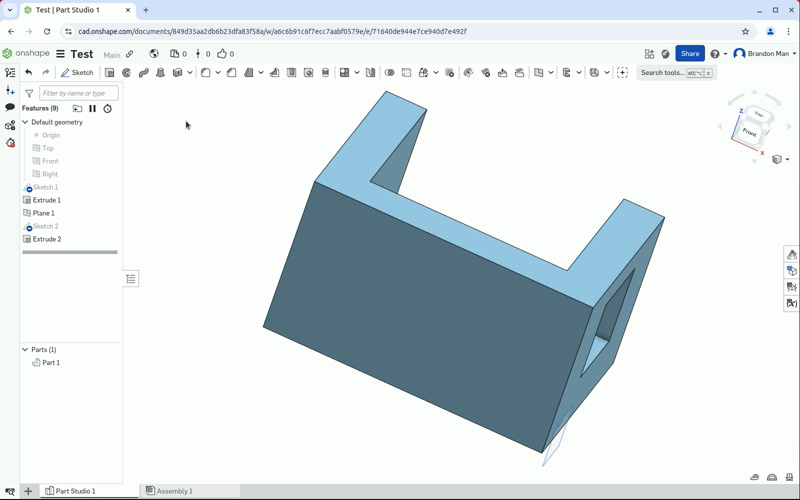
key(left, 2)
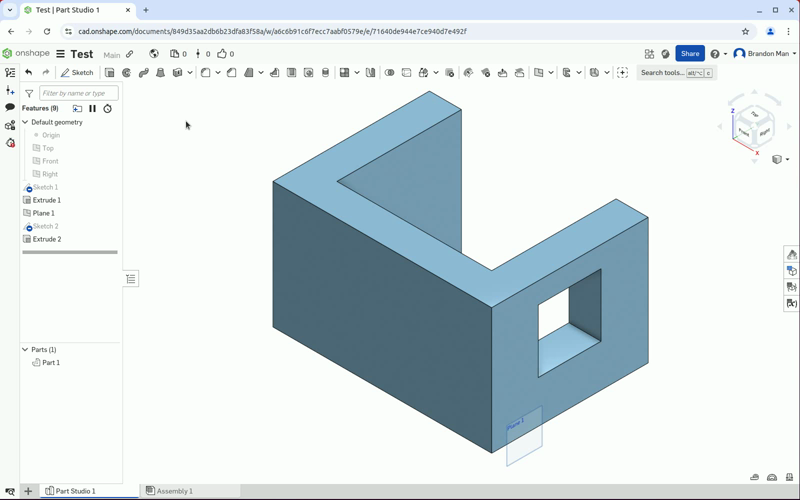
mouse_move(73, 189)
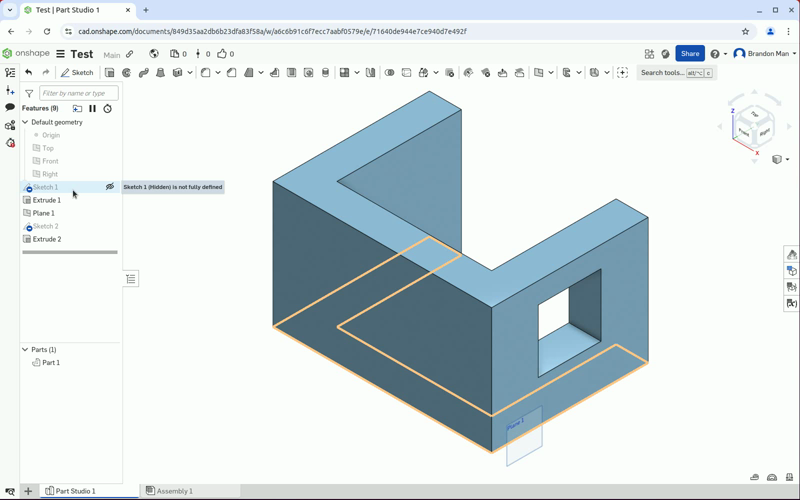
click(73, 189)